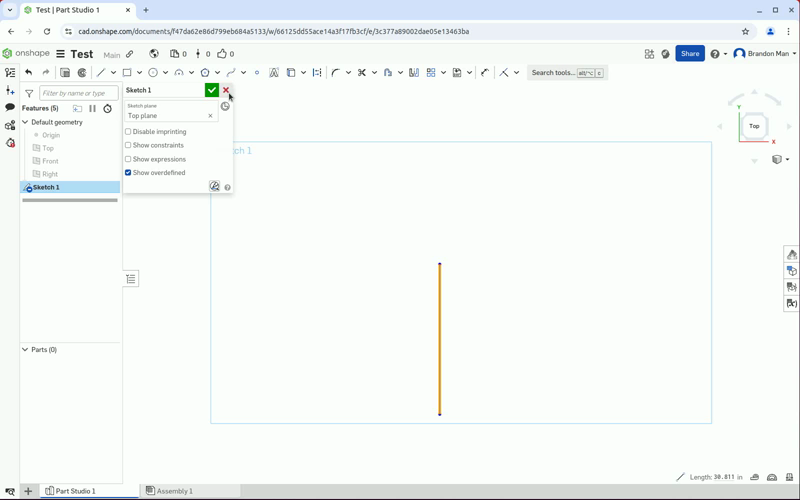
key(shift+h)
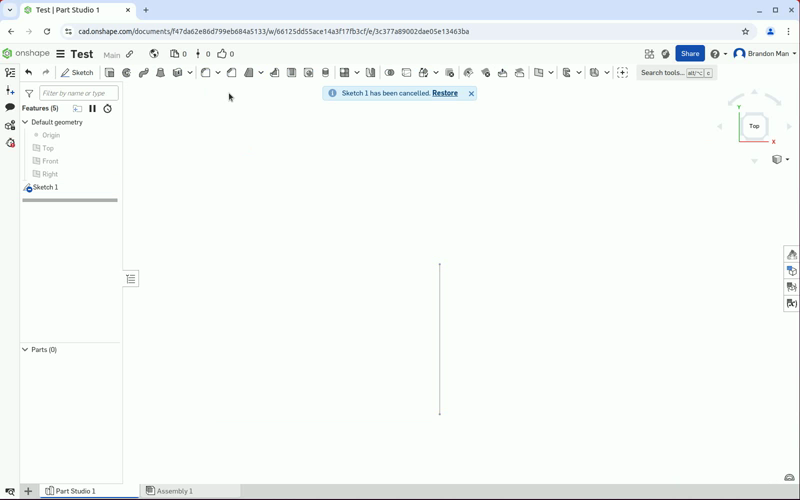
key(shift+s)
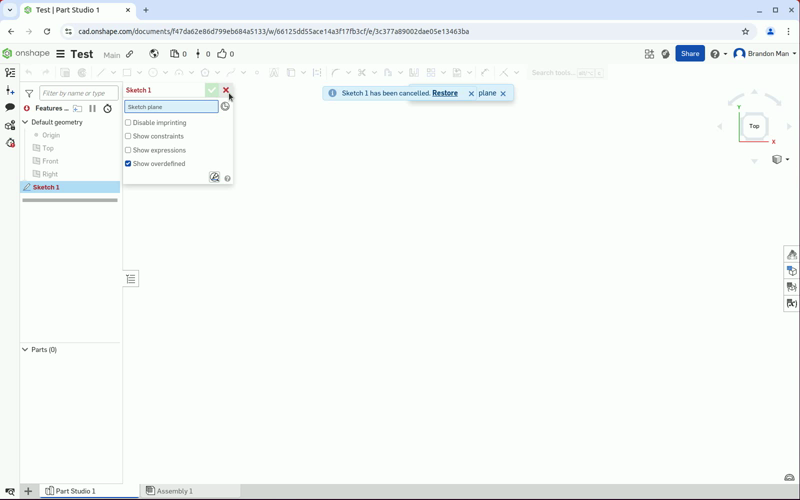
mouse_move(73, 150)
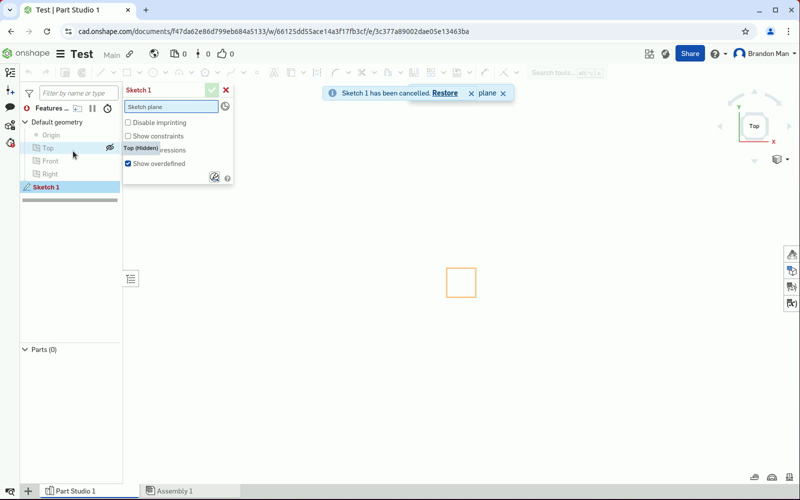
click(73, 150)
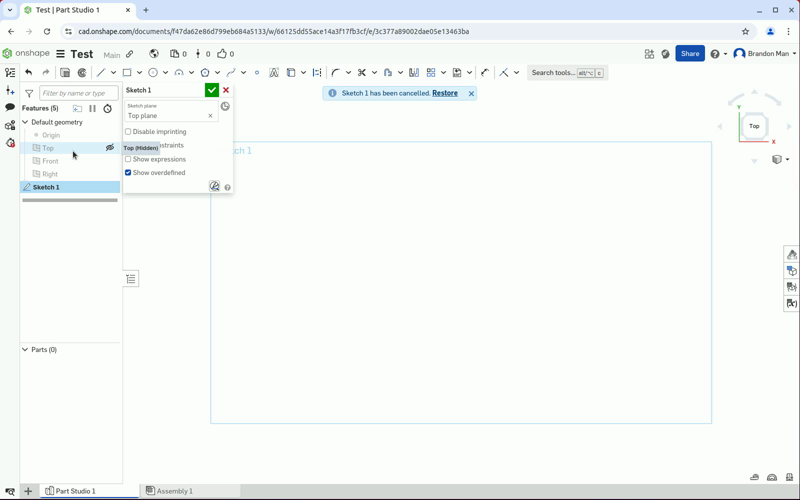
mouse_move(73, 352)
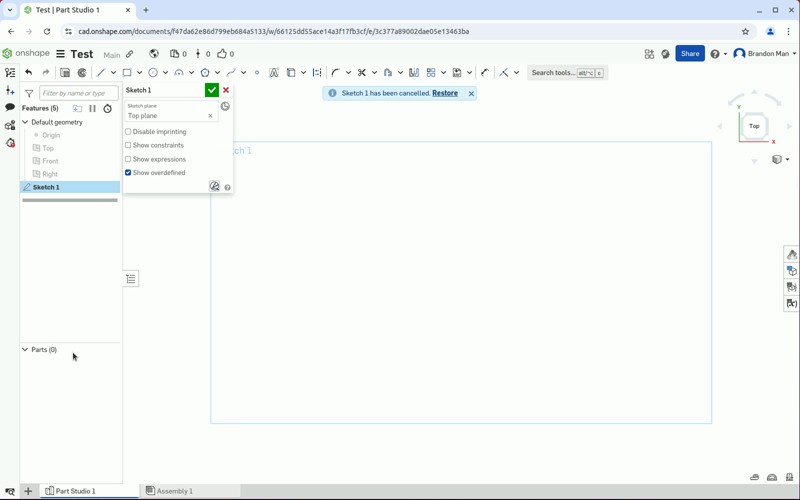
key(y)
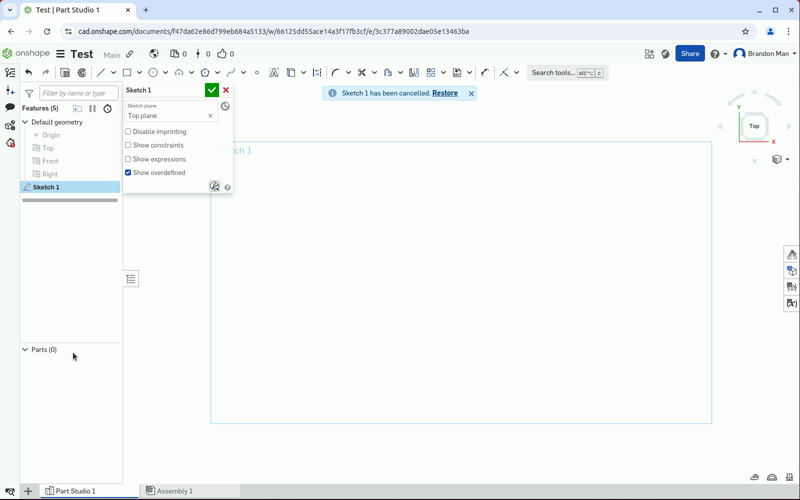
key(l)
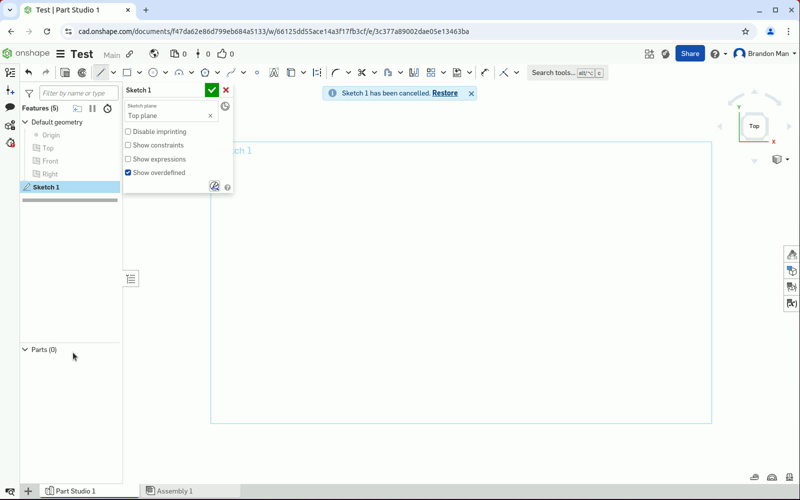
key_down(shift)
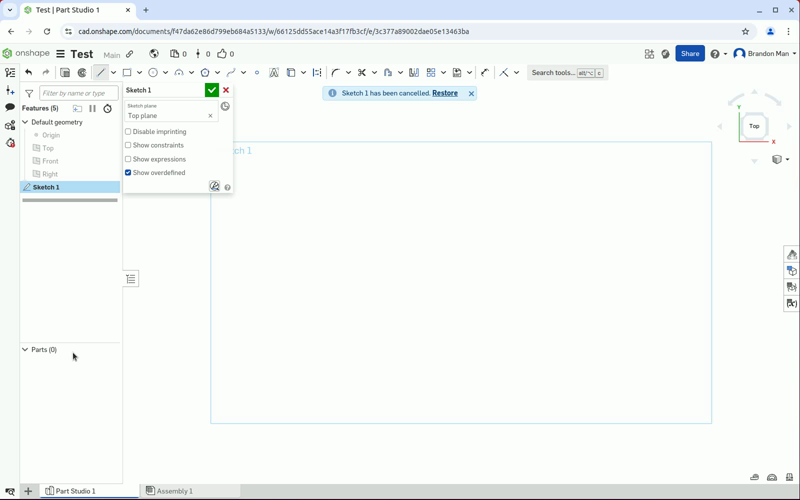
mouse_move(460, 343)
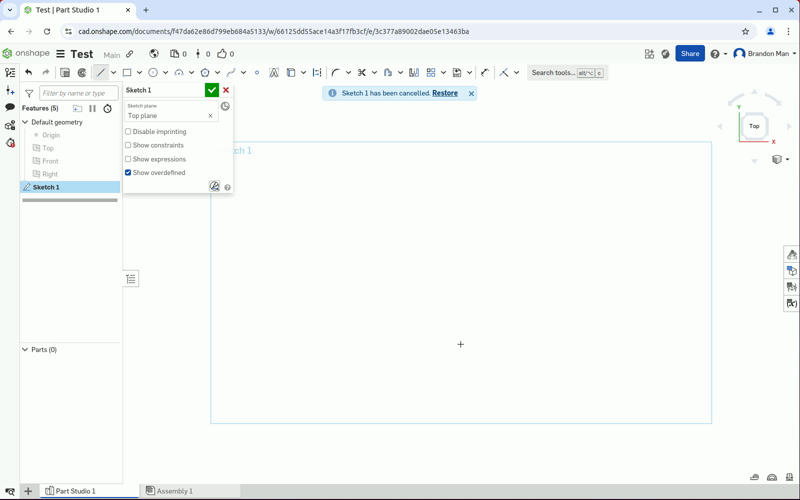
click(460, 343)
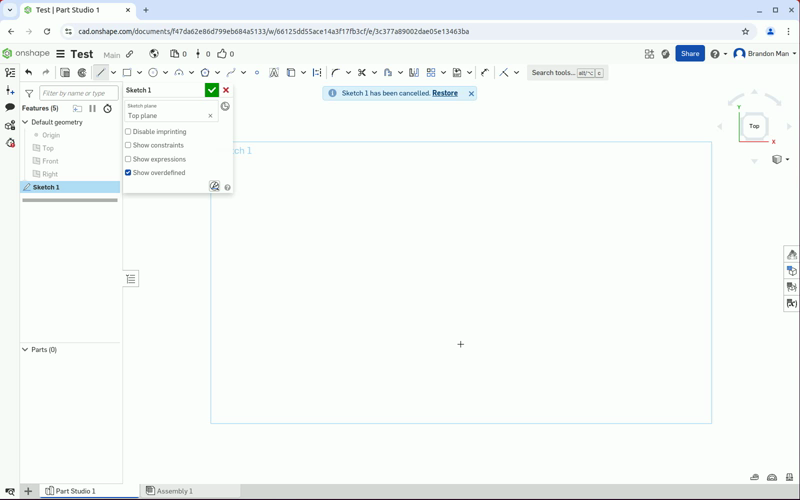
key_up(shift)
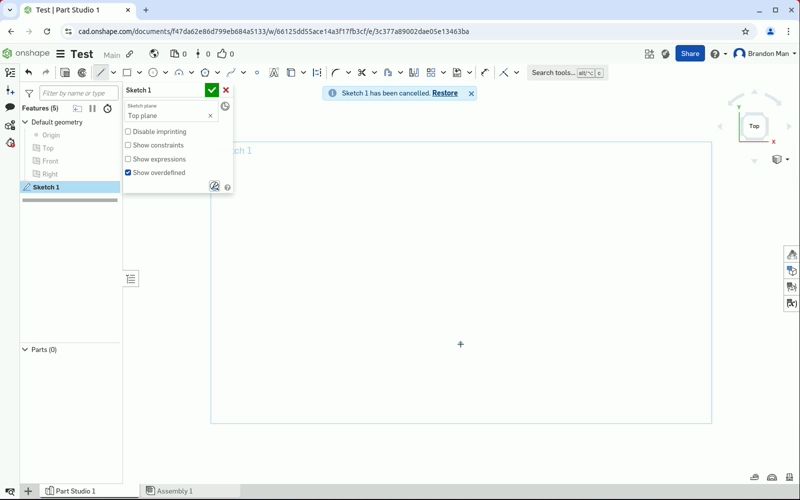
key_down(shift)
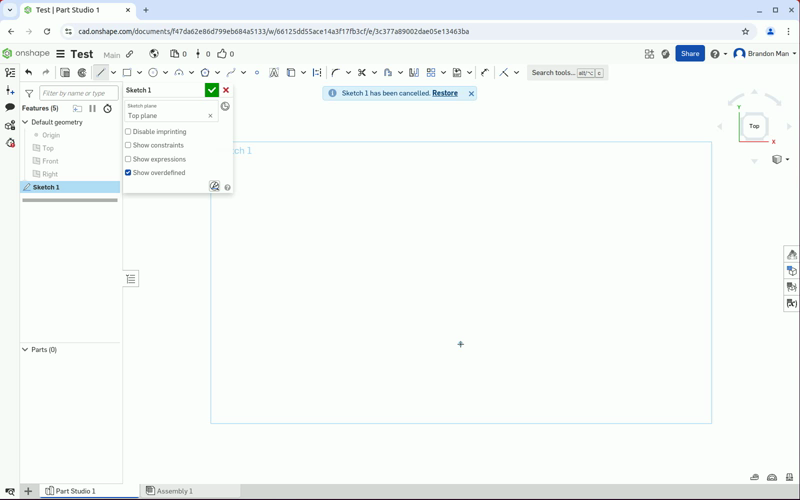
mouse_move(573, 343)
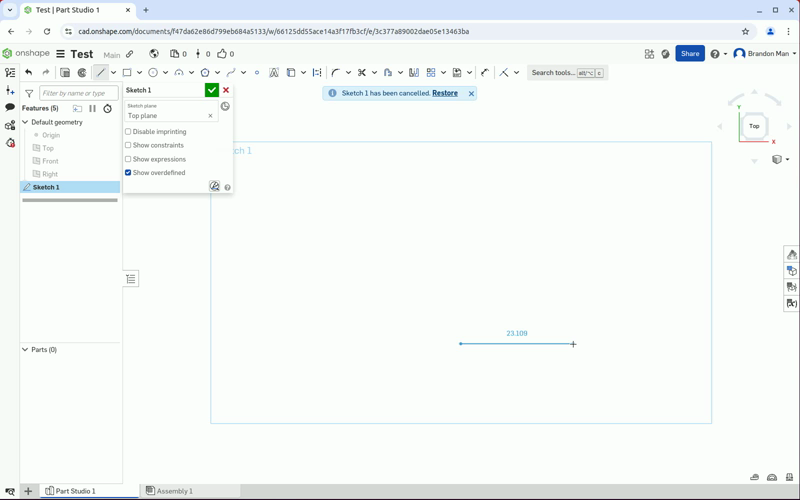
click(573, 343)
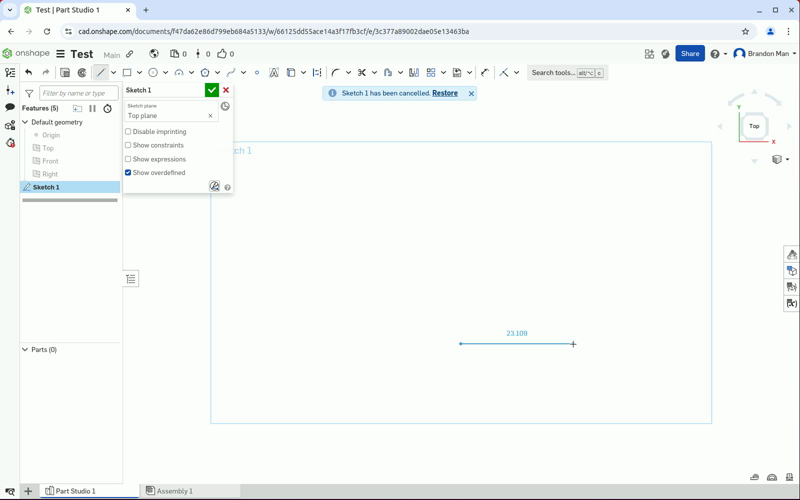
key_up(shift)
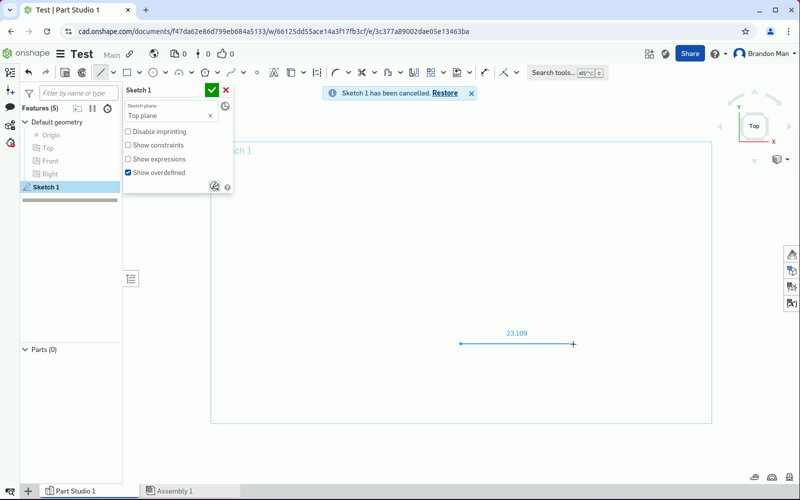
key_down(shift)
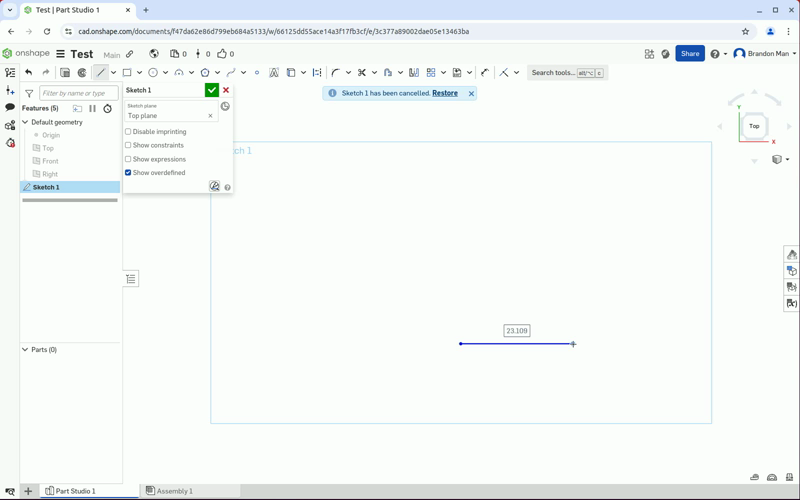
mouse_move(573, 283)
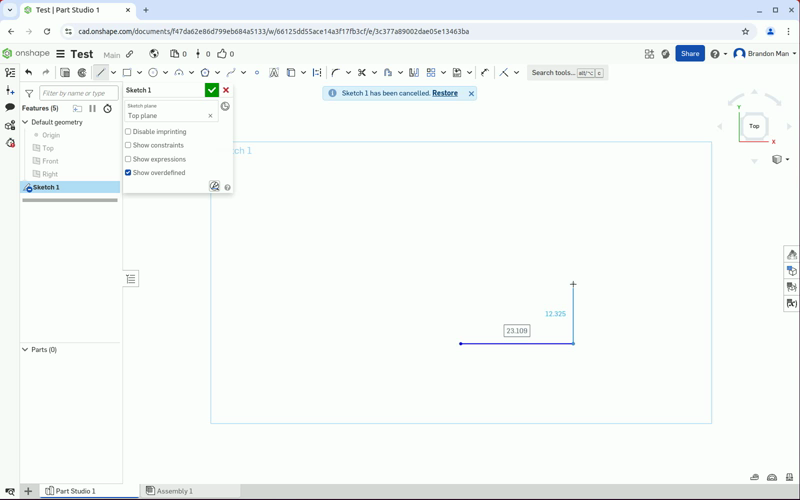
click(573, 283)
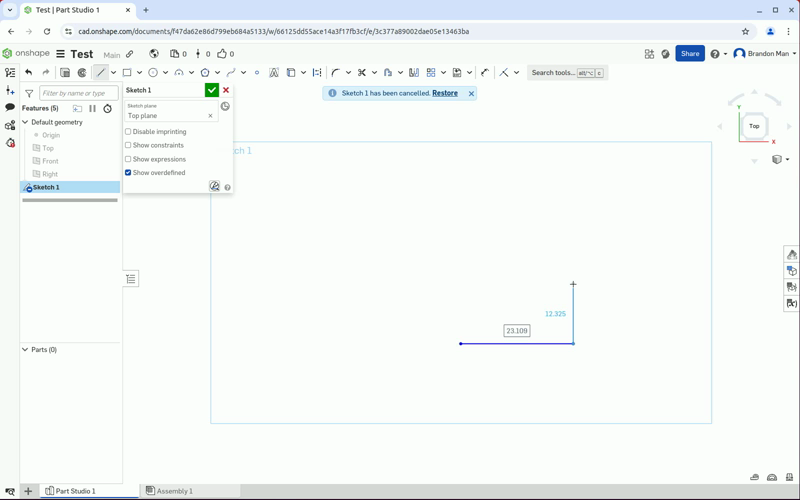
key_up(shift)
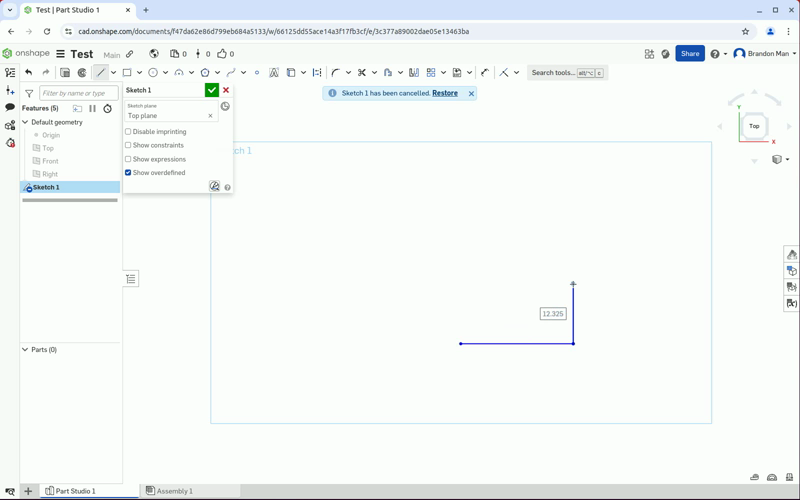
key_down(shift)
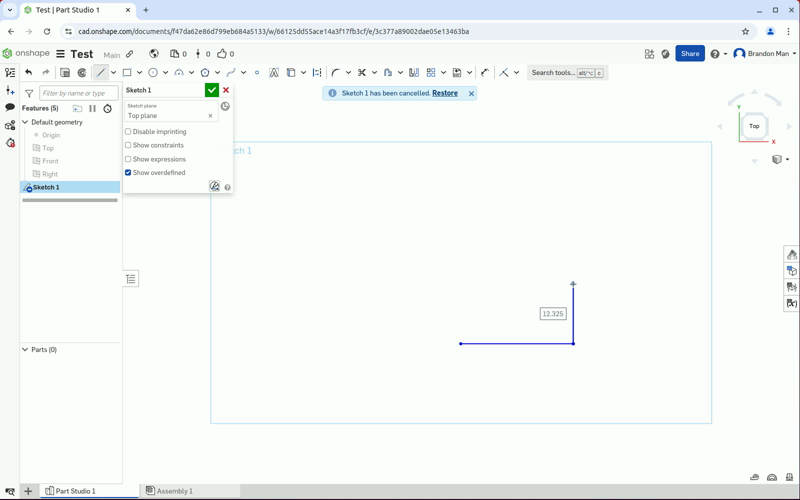
mouse_move(460, 283)
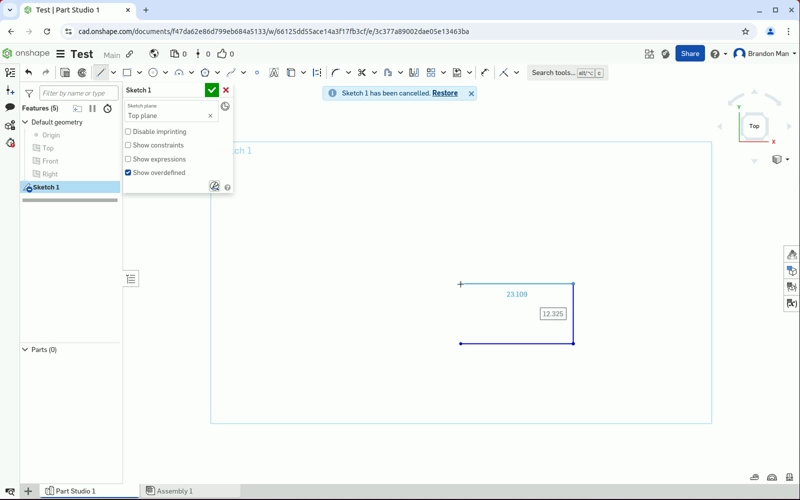
click(460, 283)
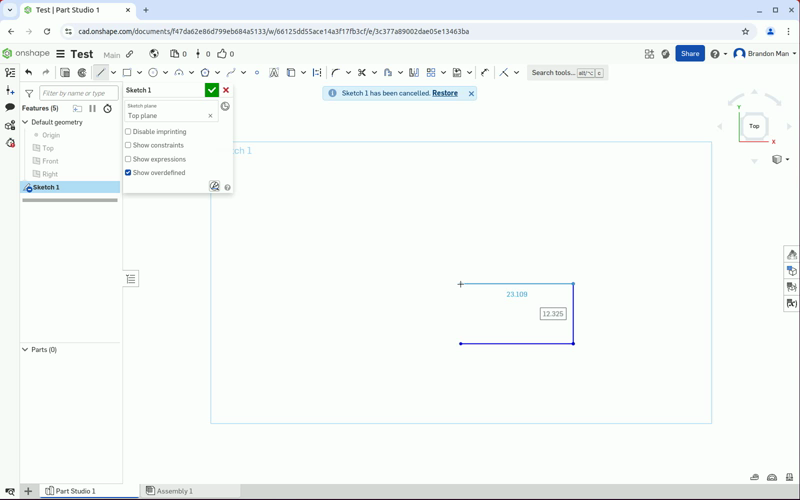
key_up(shift)
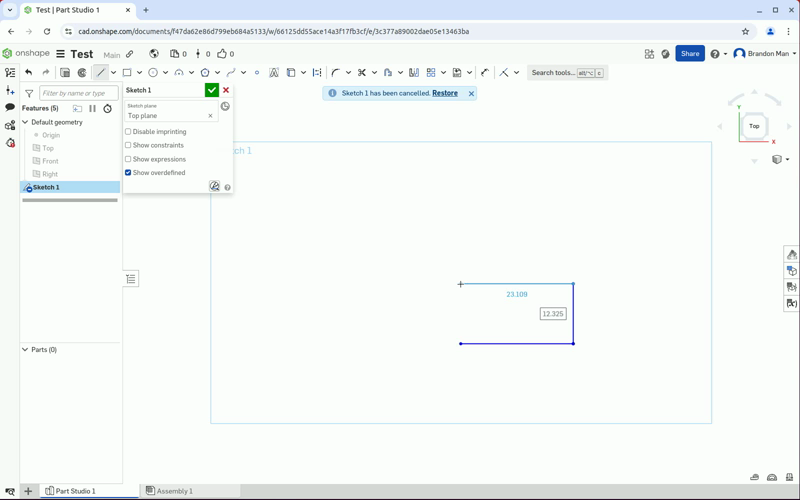
key_down(shift)
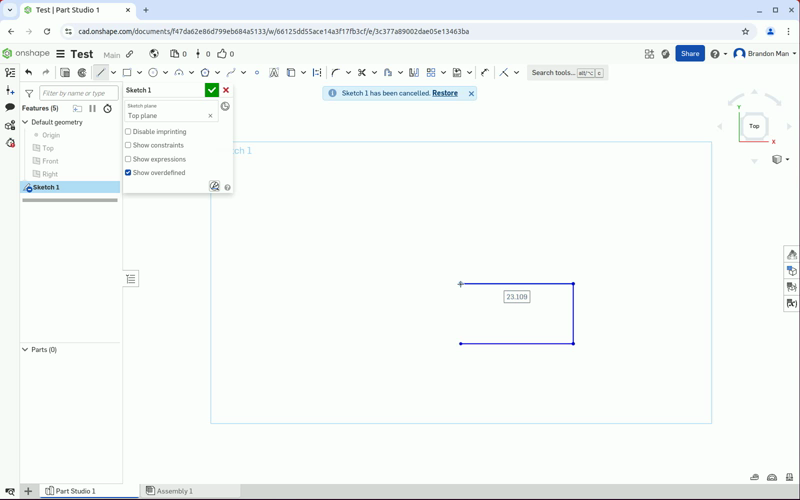
mouse_move(460, 343)
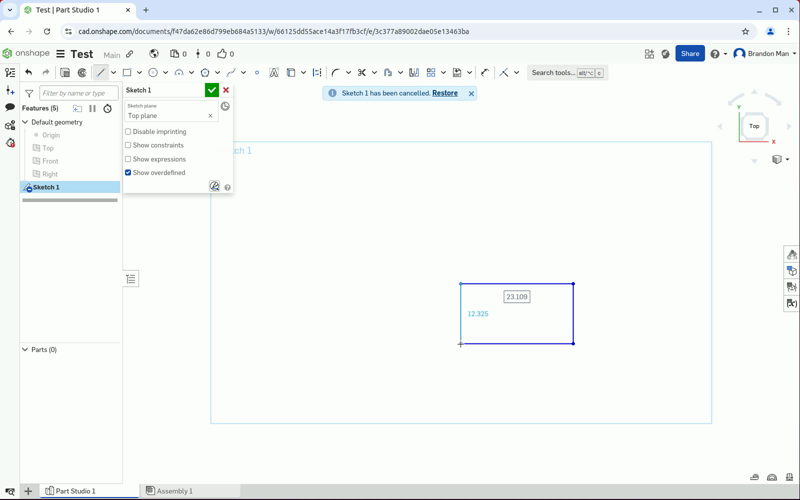
key_up(shift)
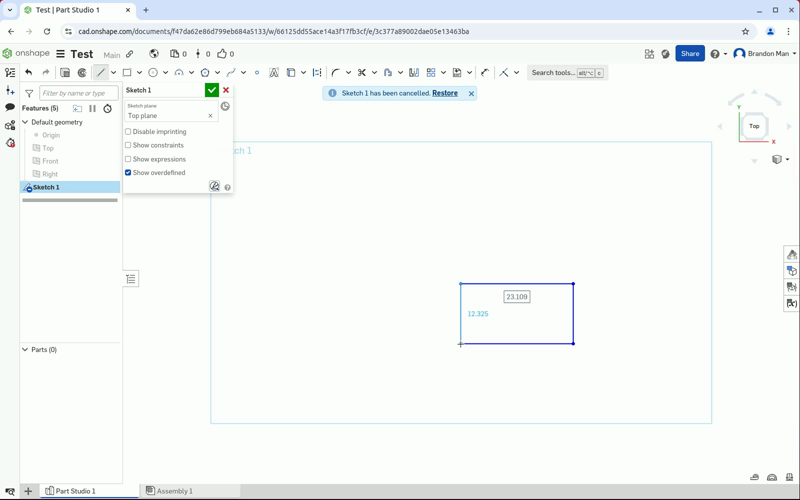
click(460, 343)
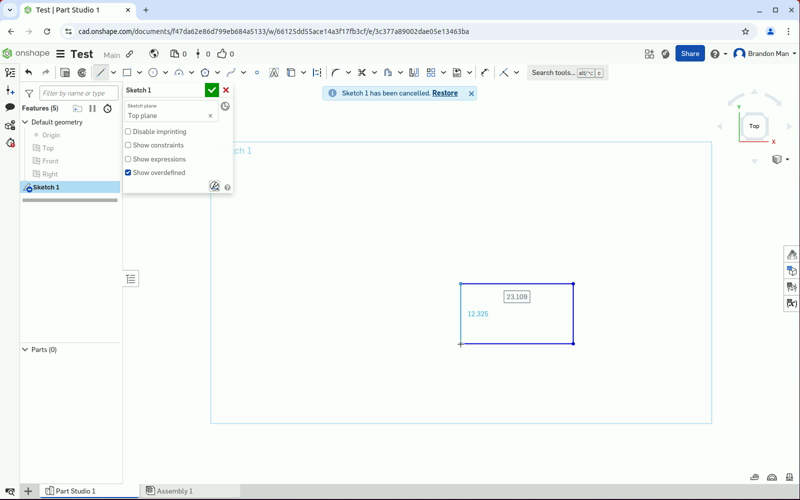
key(esc)
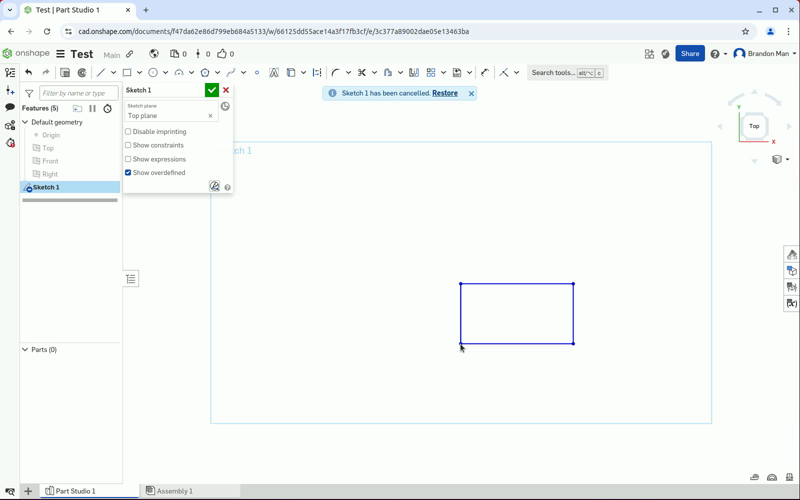
mouse_move(483, 322)
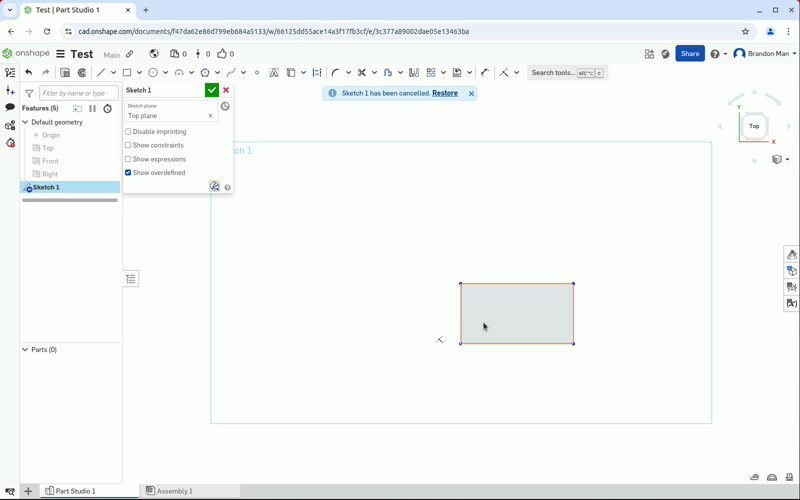
click(483, 322)
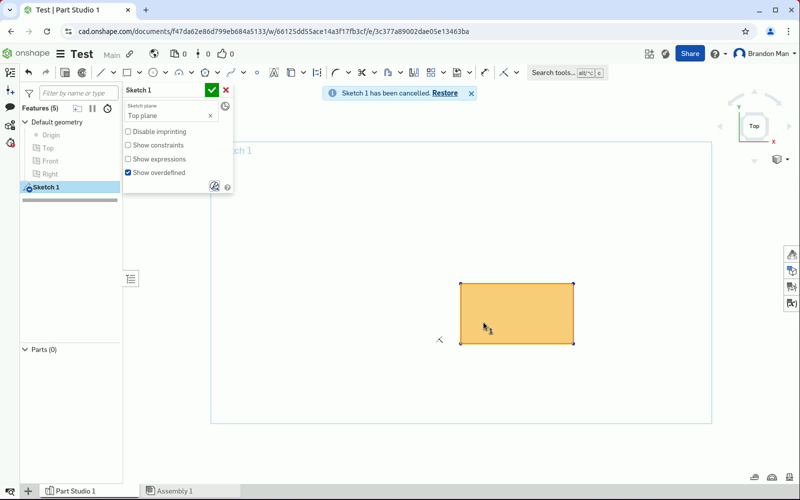
mouse_move(73, 352)
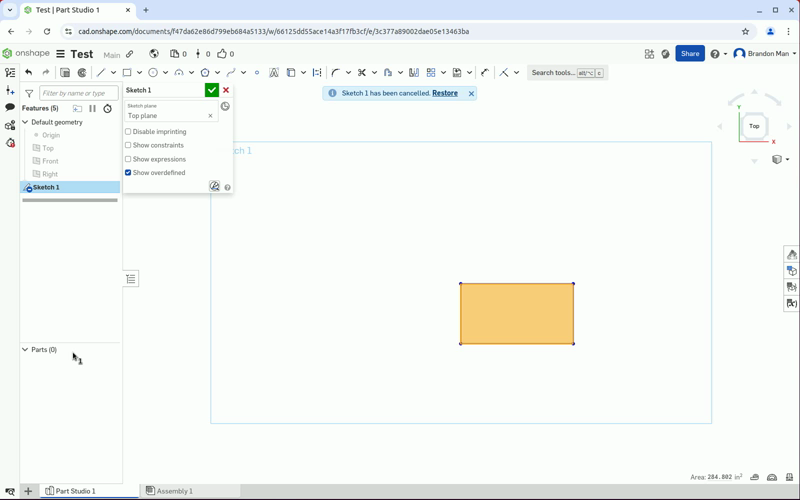
key(shift+y)
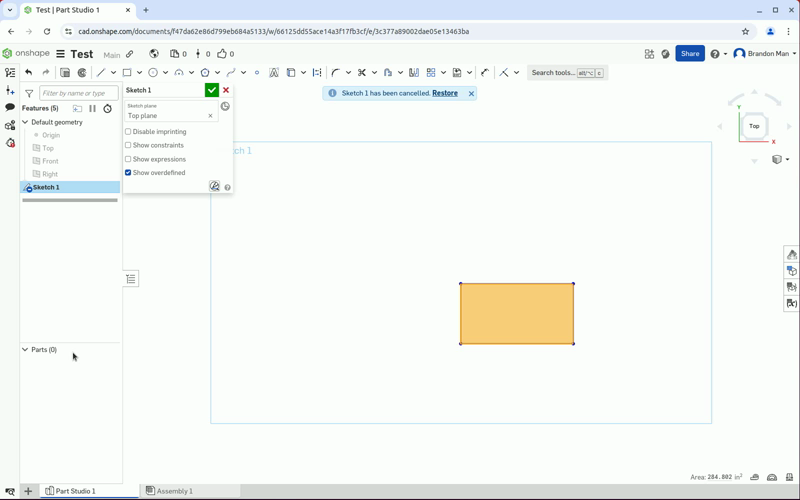
key(shift+e)
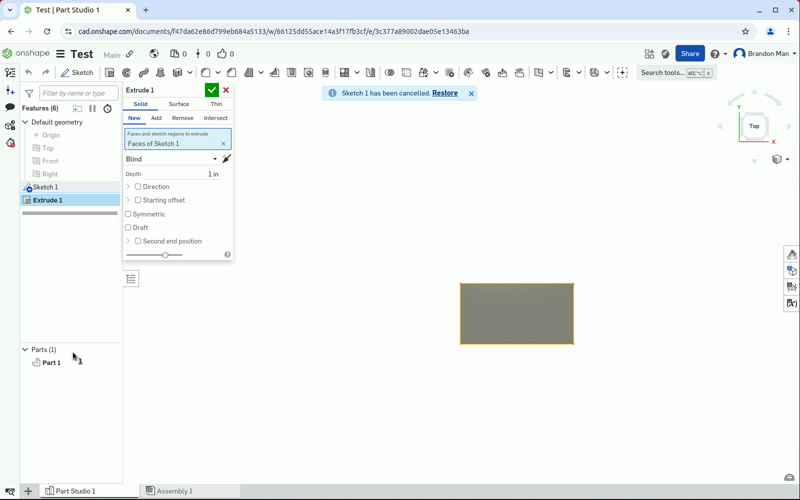
mouse_move(143, 106)
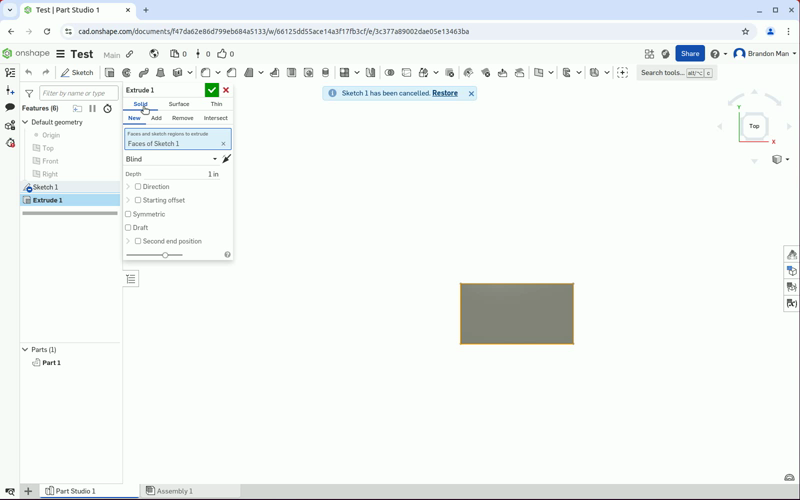
click(143, 106)
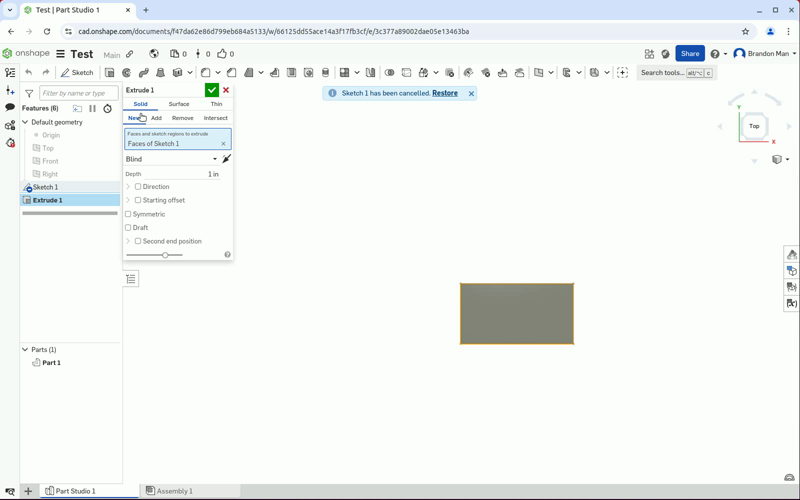
mouse_move(137, 120)
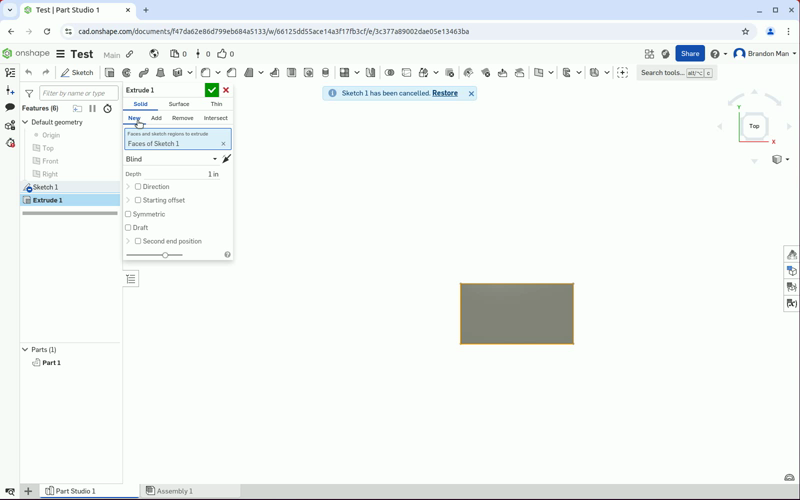
click(137, 120)
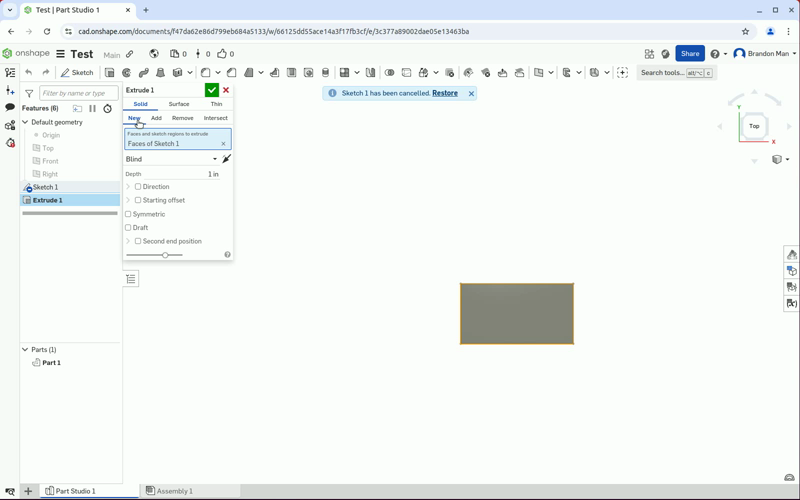
key(tab, 4)
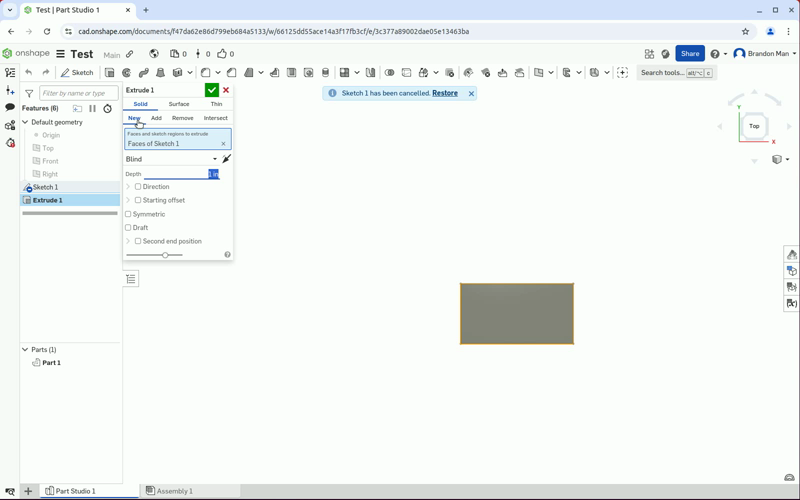
text(18.053)
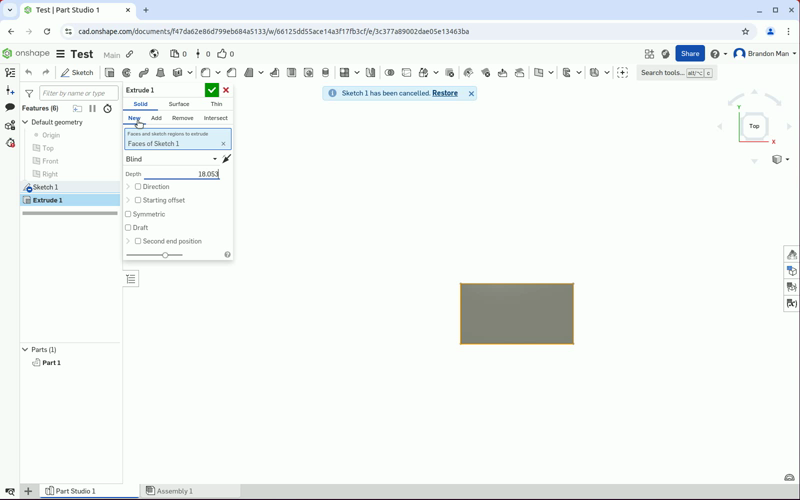
key(enter)
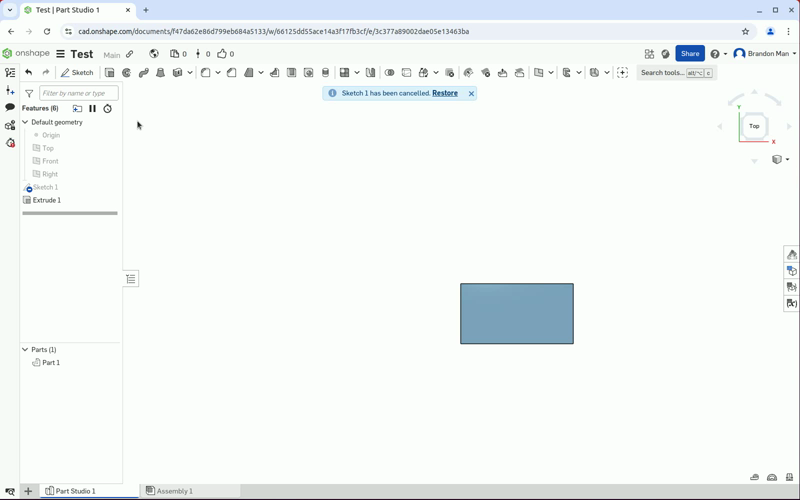
key(shift+h)
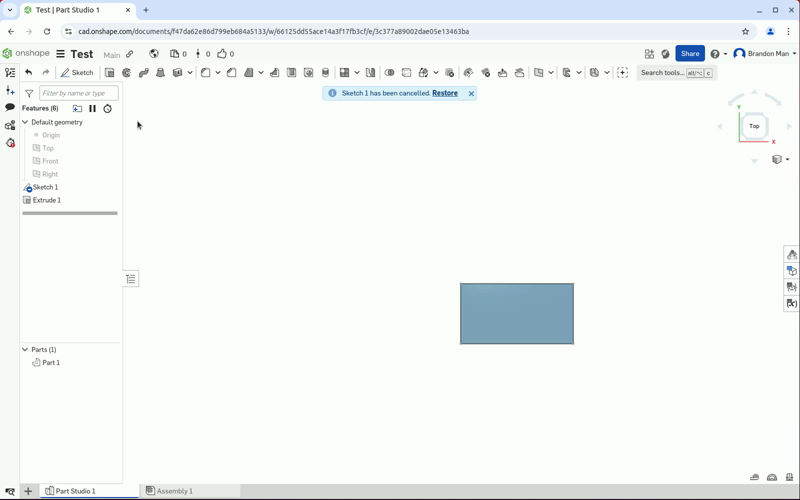
key(shift+h)
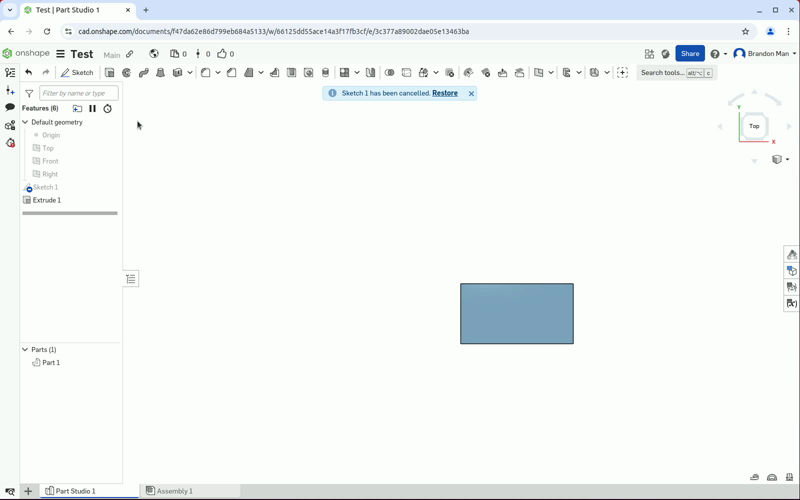
mouse_move(73, 189)
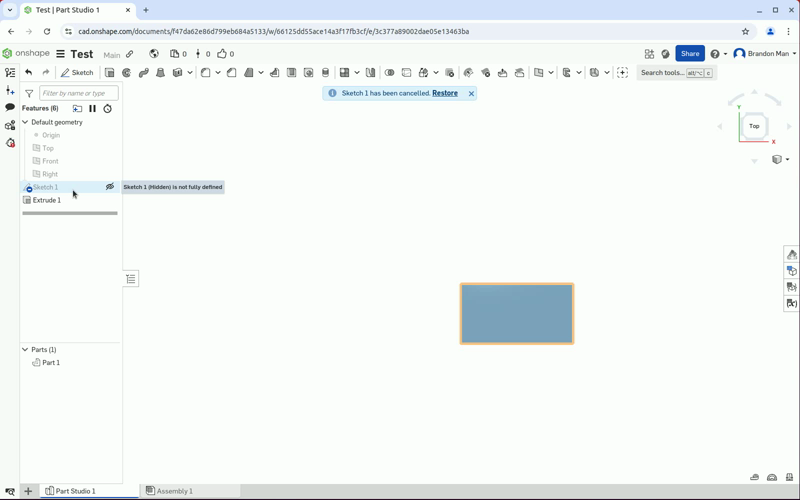
click(73, 189)
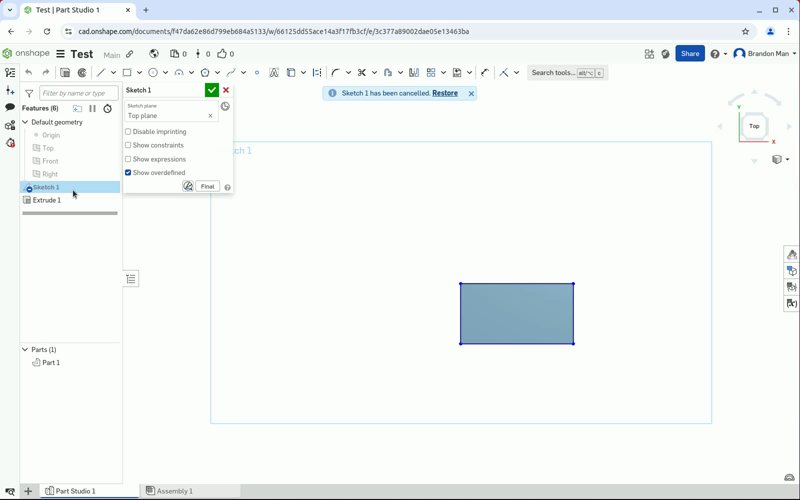
mouse_move(229, 92)
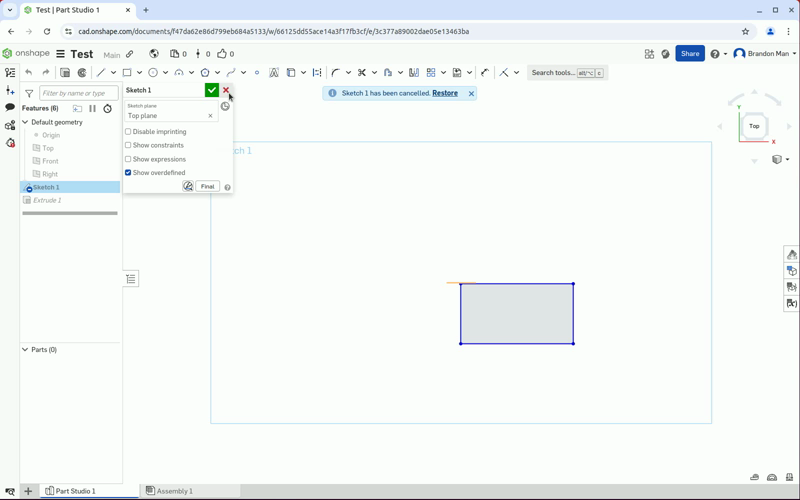
click(229, 92)
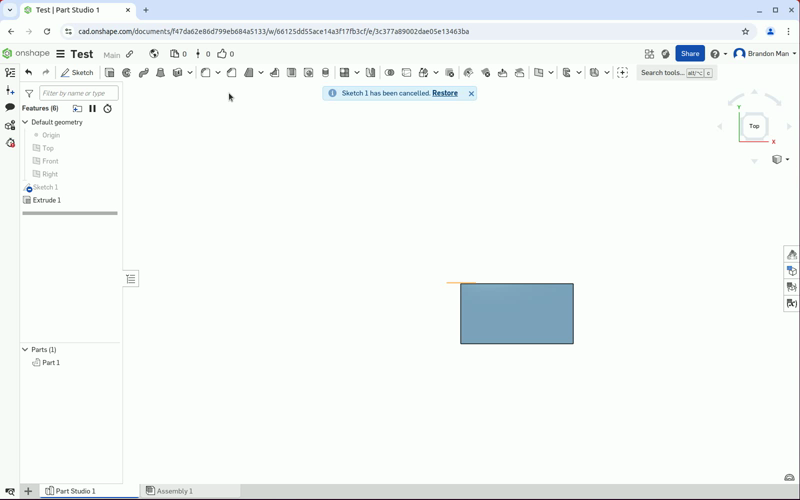
mouse_move(73, 352)
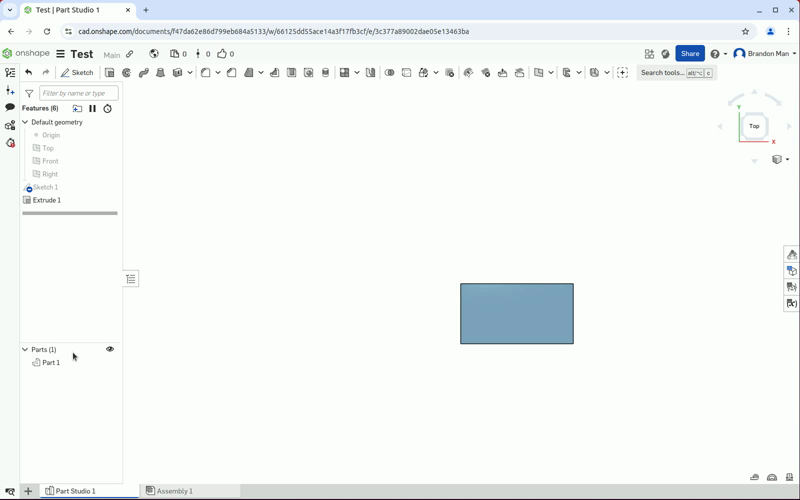
key(y)
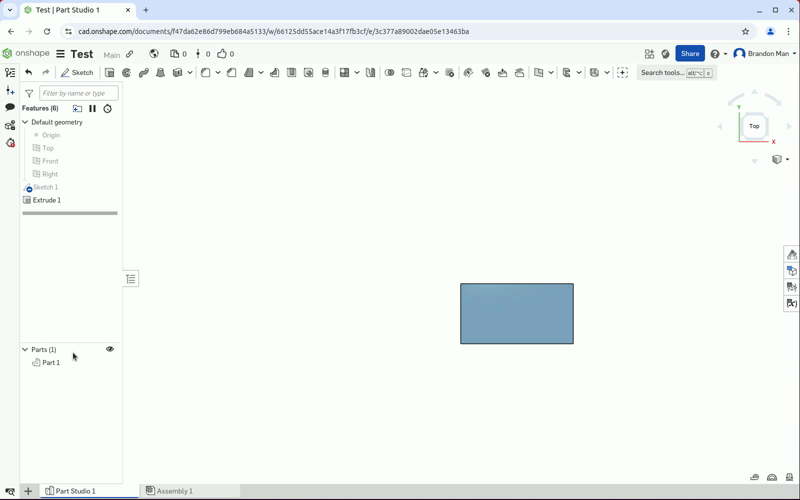
key(shift+p)
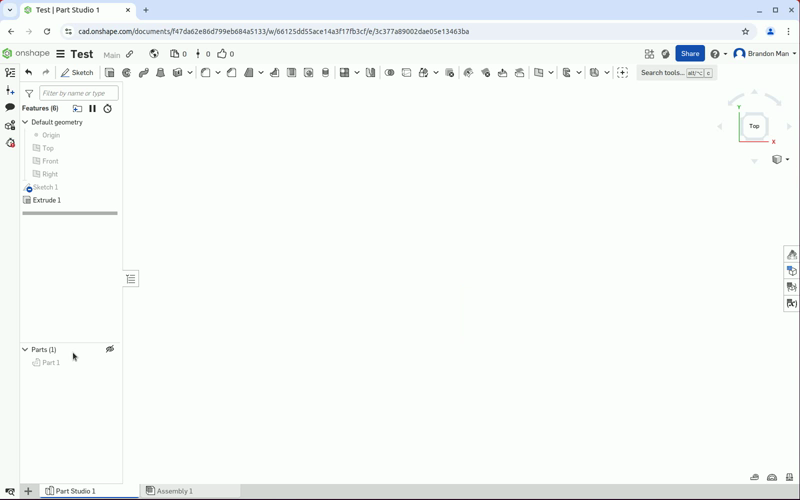
key(space)
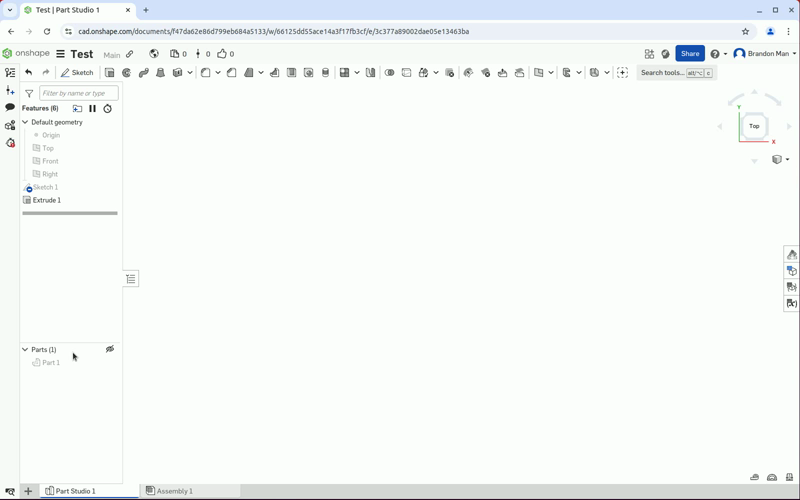
key_down(shift)
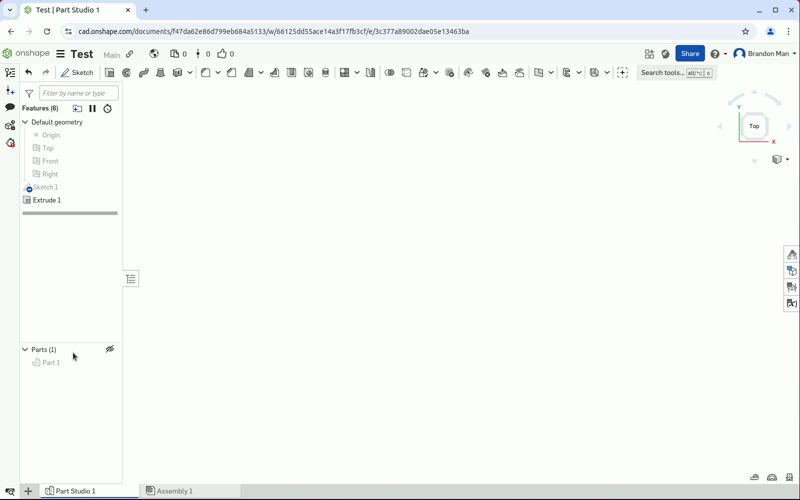
key(up)
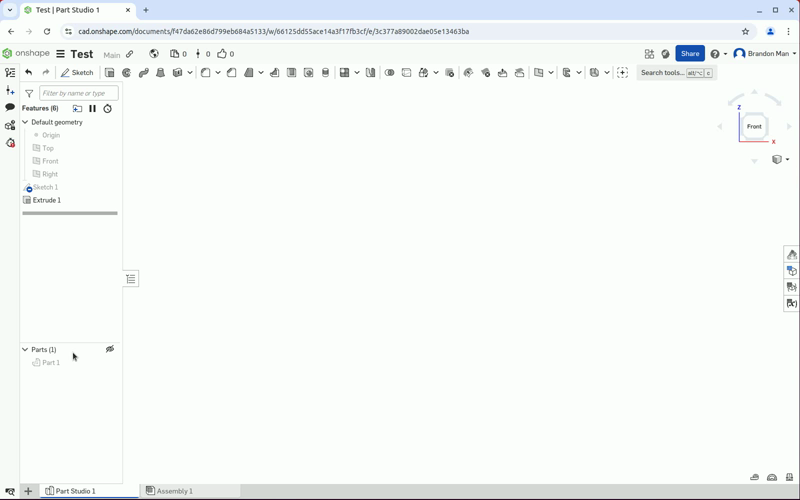
key_up(shift)
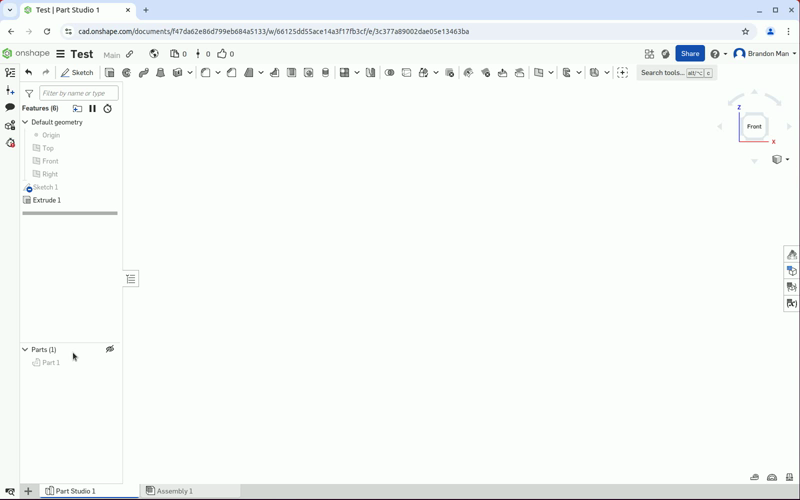
mouse_move(73, 352)
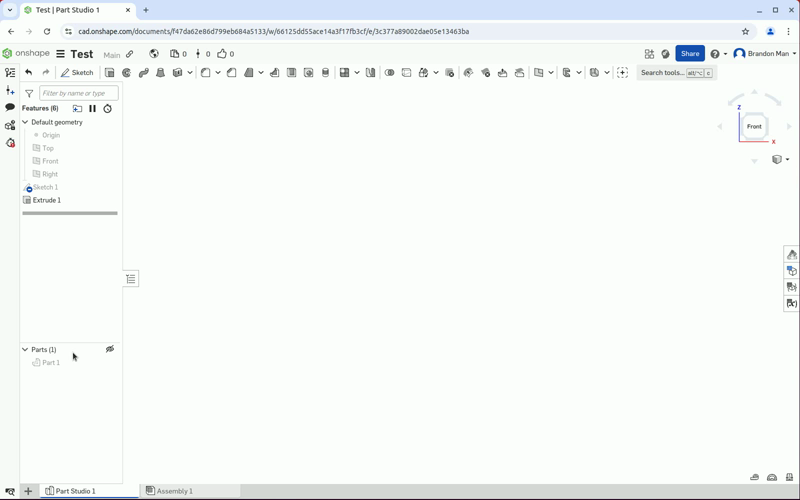
key(shift+y)
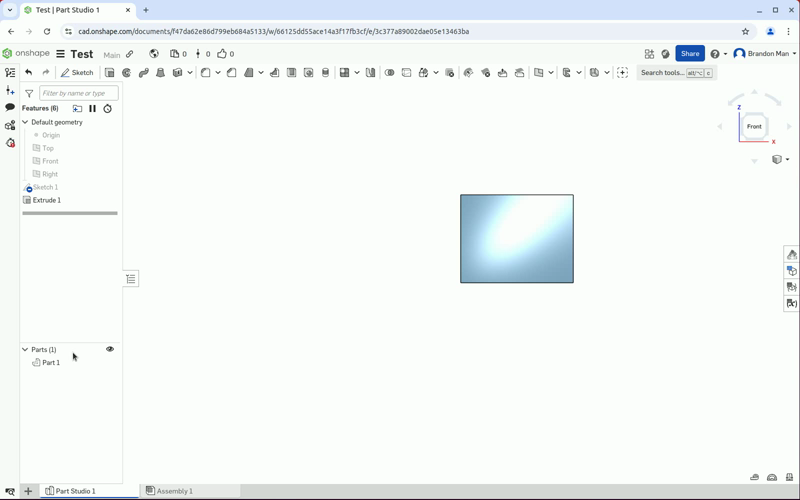
mouse_move(541, 75)
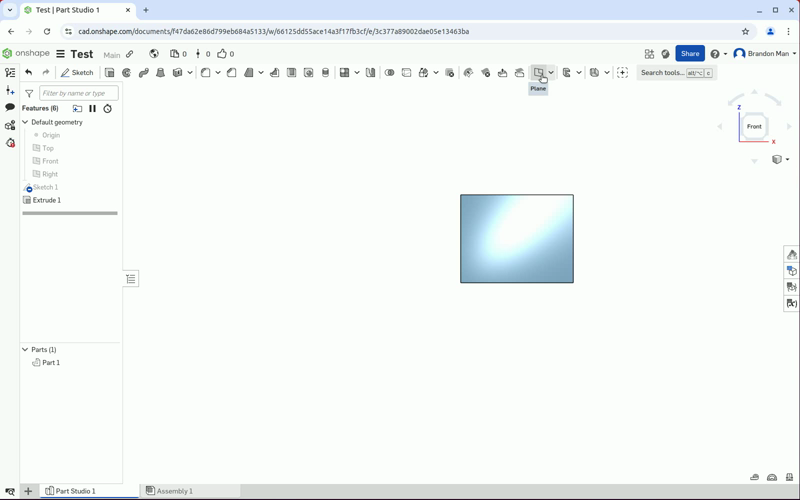
click(541, 75)
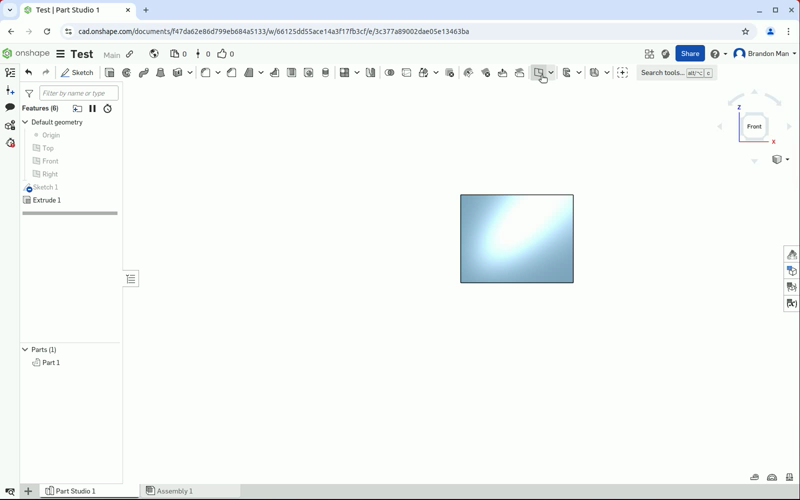
mouse_move(73, 163)
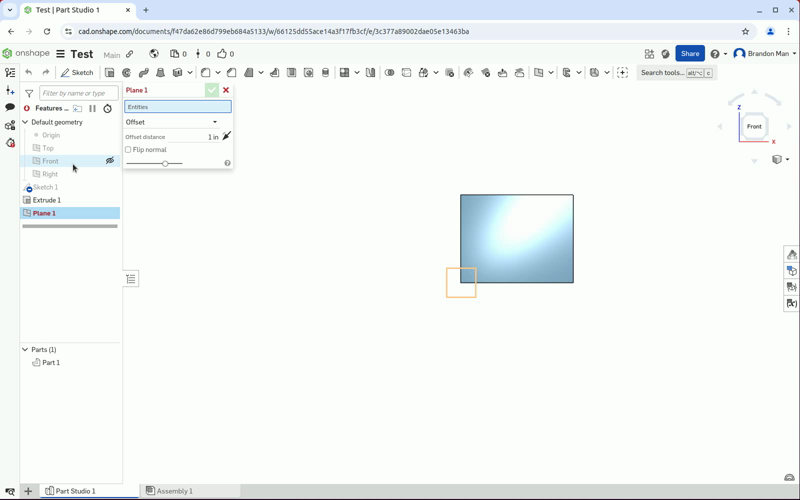
click(73, 163)
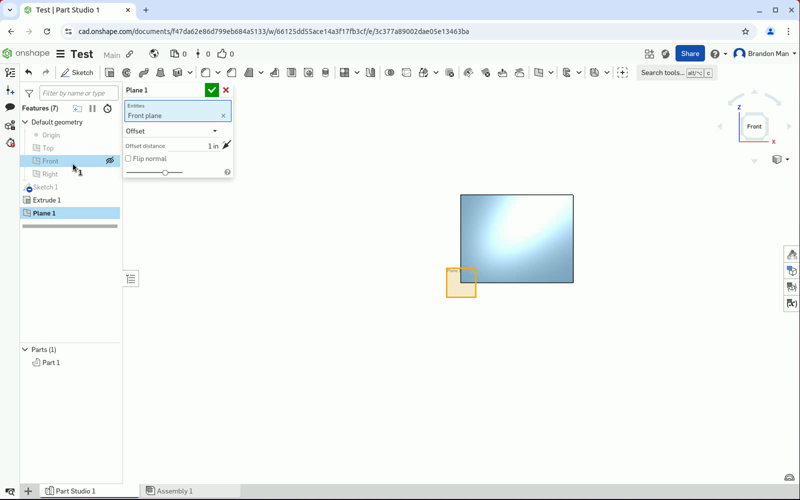
key(tab, 2)
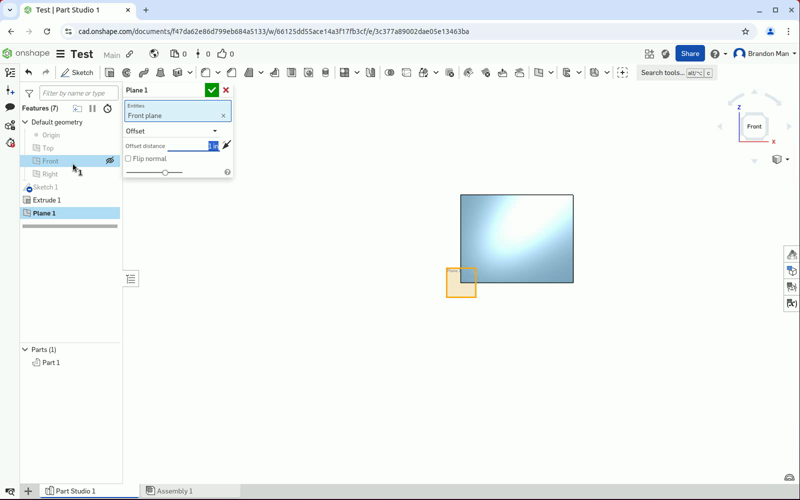
text(12.509)
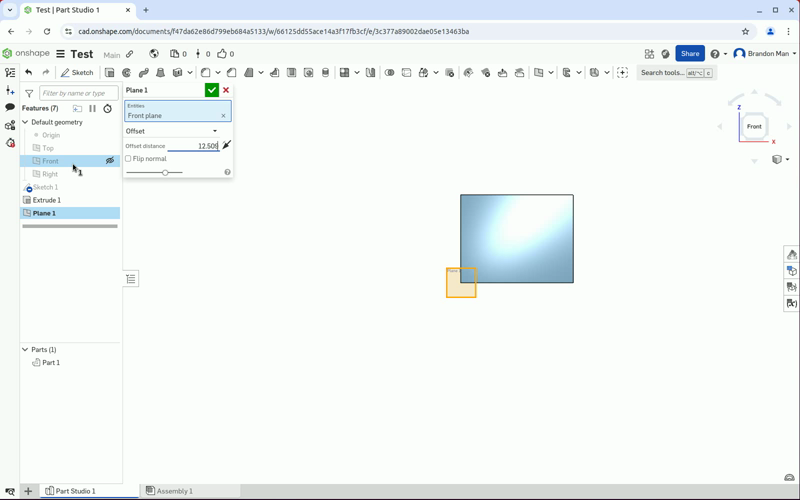
key(enter, 2)
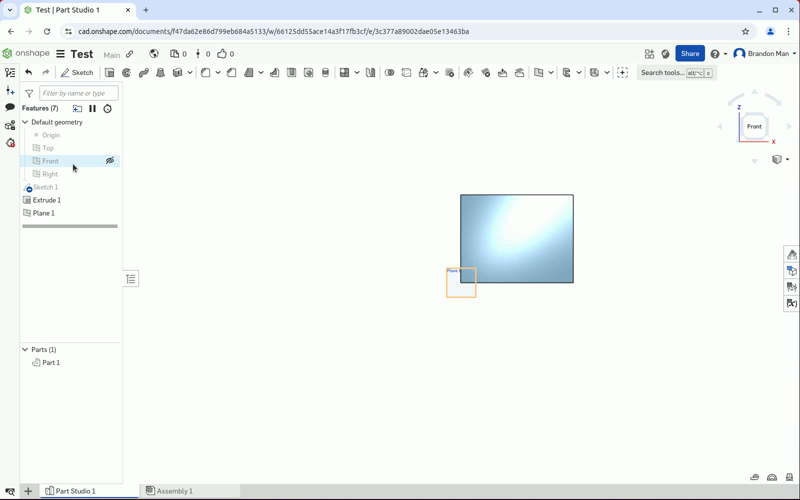
key(shift+s)
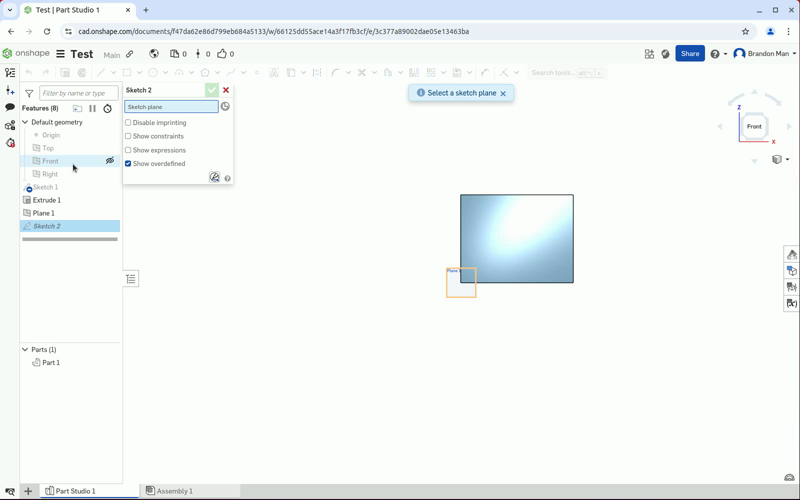
mouse_move(73, 215)
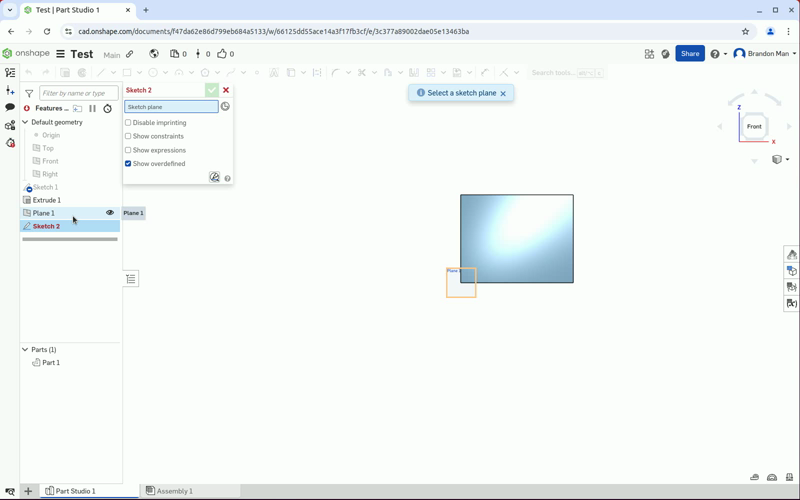
click(73, 215)
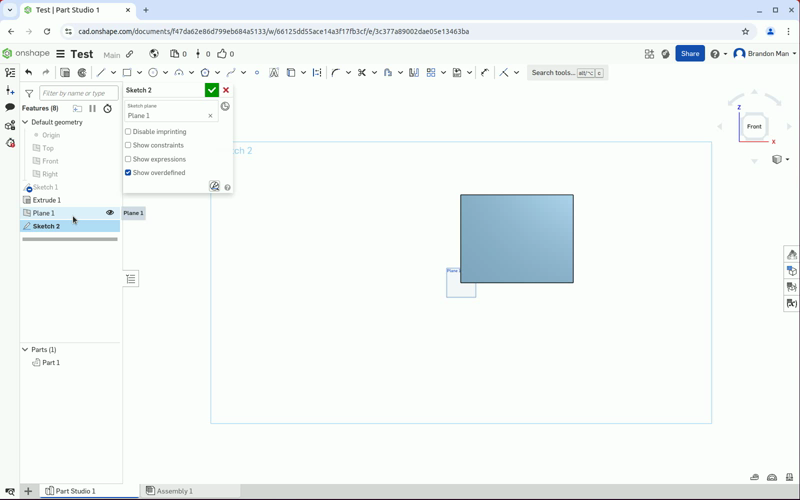
mouse_move(73, 352)
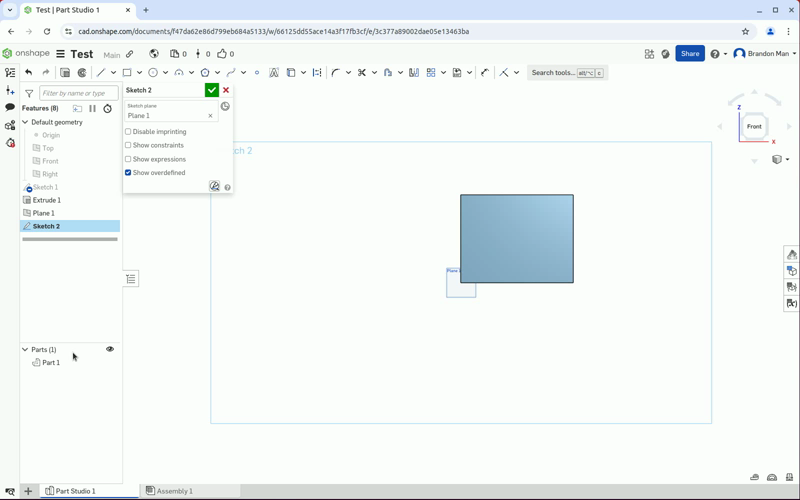
key(y)
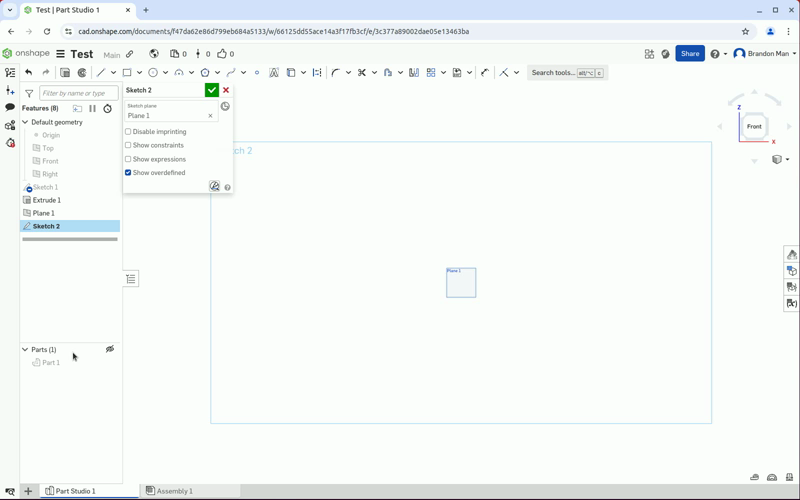
key(l)
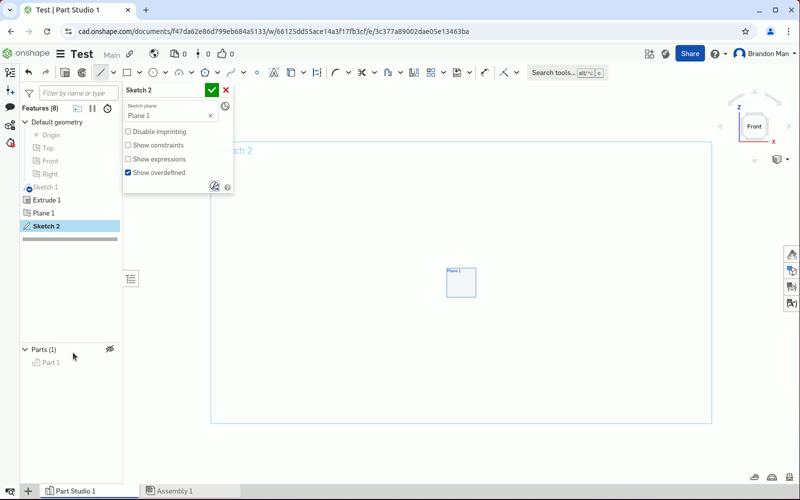
key_down(shift)
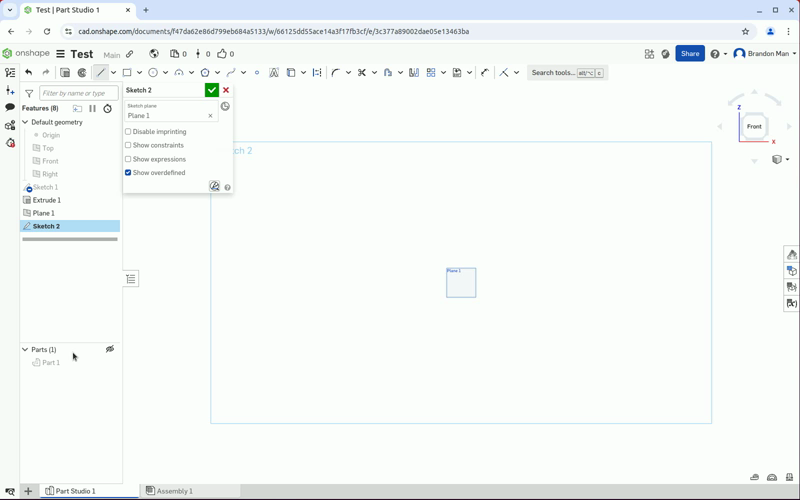
mouse_move(464, 279)
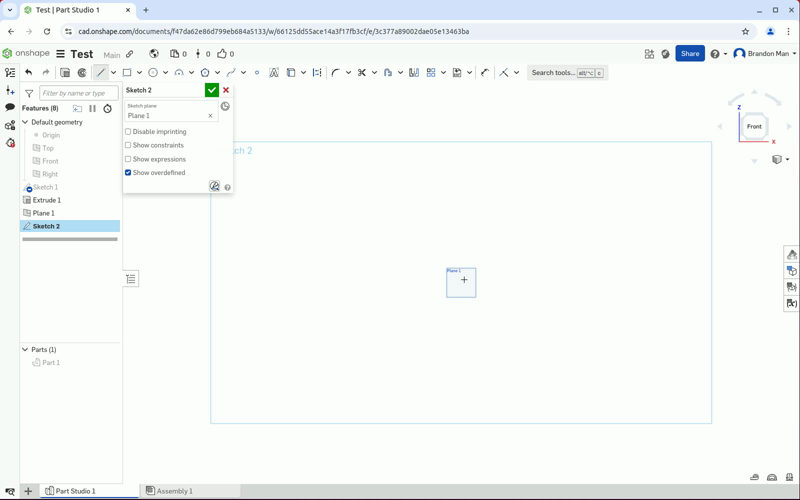
click(464, 279)
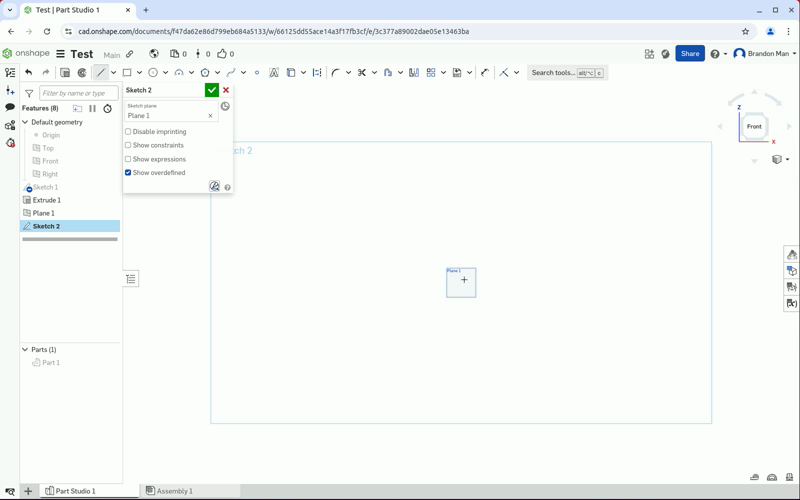
key_up(shift)
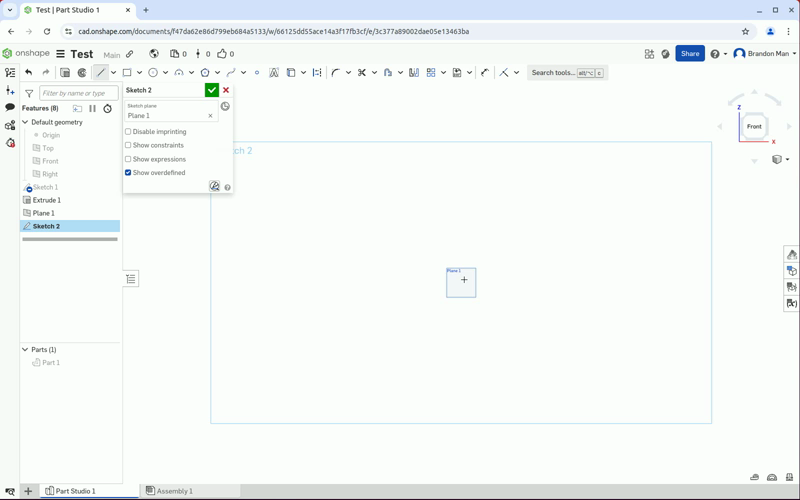
key_down(shift)
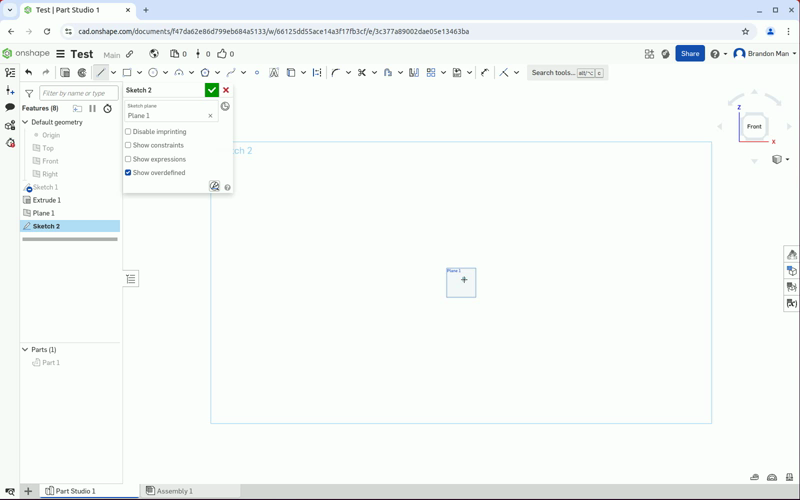
mouse_move(570, 279)
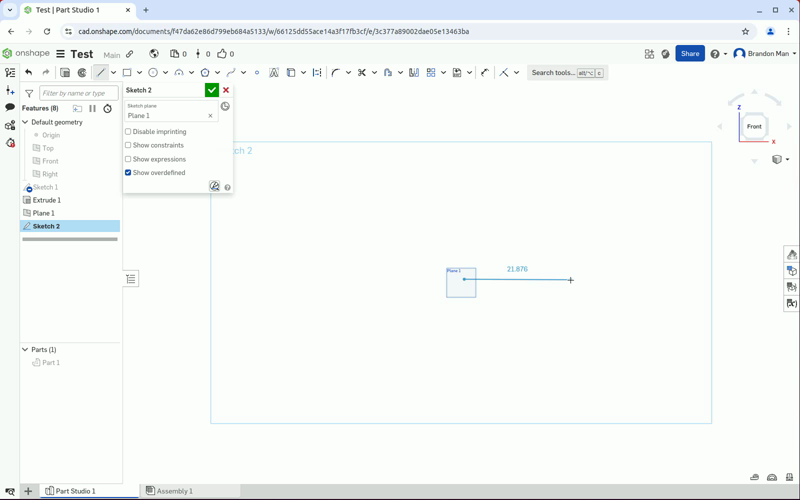
click(570, 279)
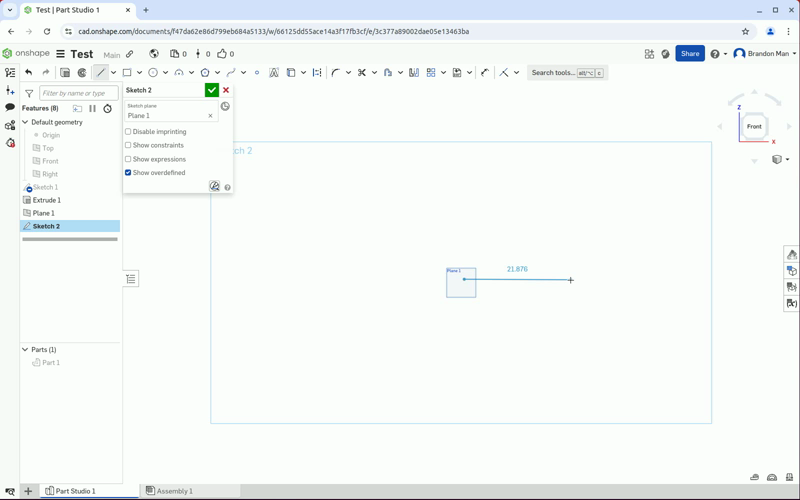
key_up(shift)
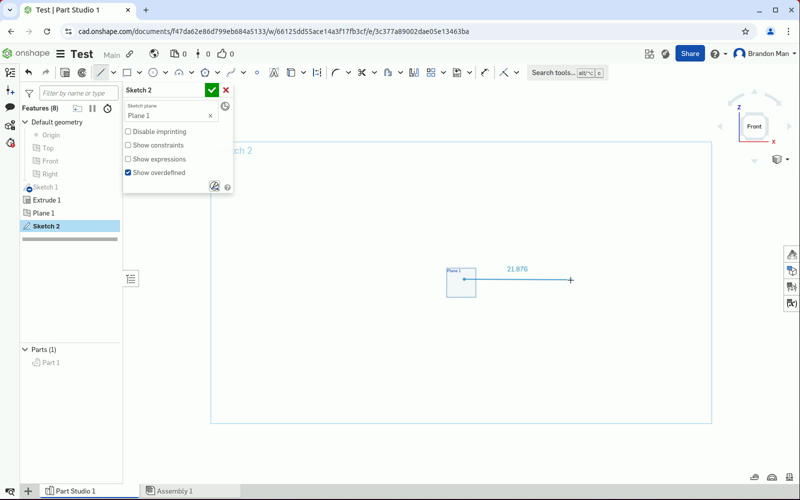
key_down(shift)
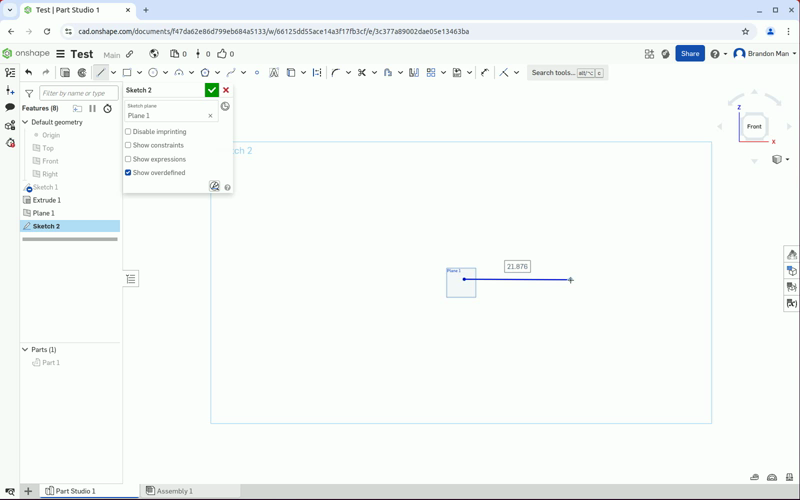
mouse_move(570, 197)
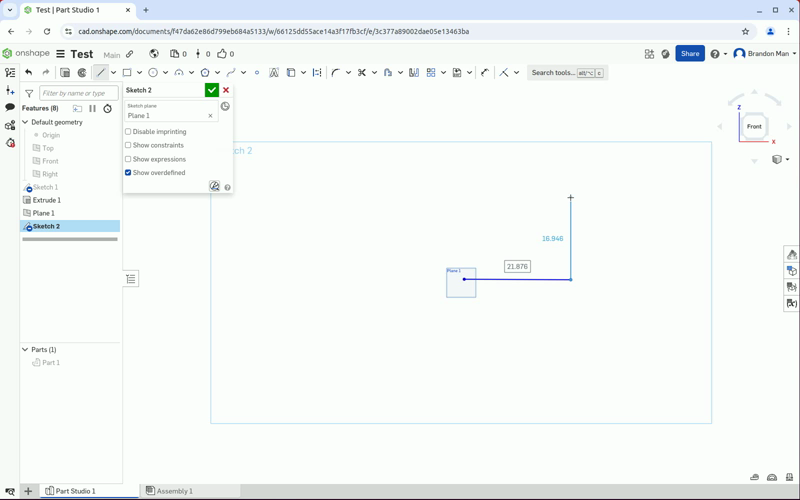
click(570, 197)
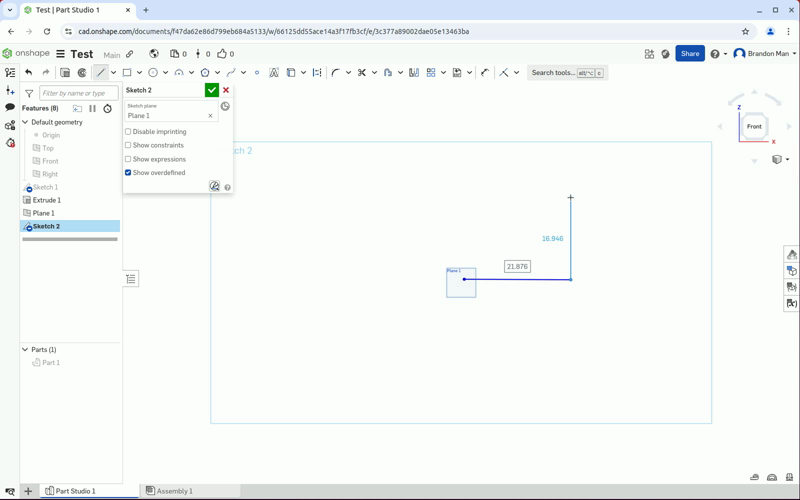
key_up(shift)
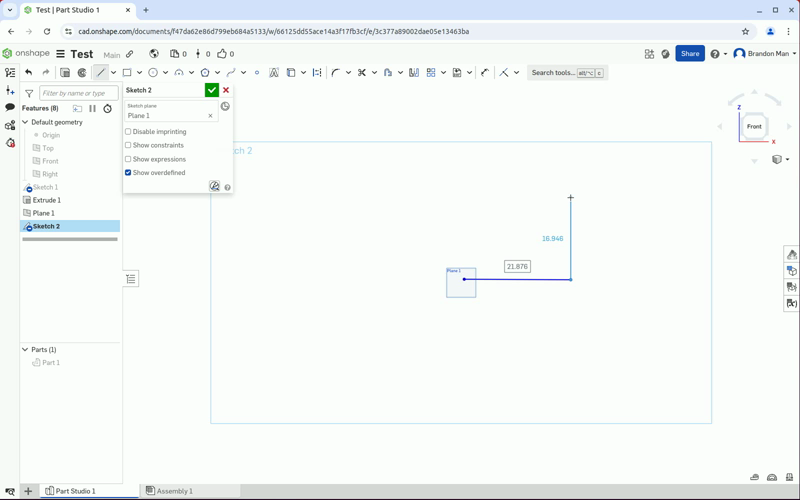
key_down(shift)
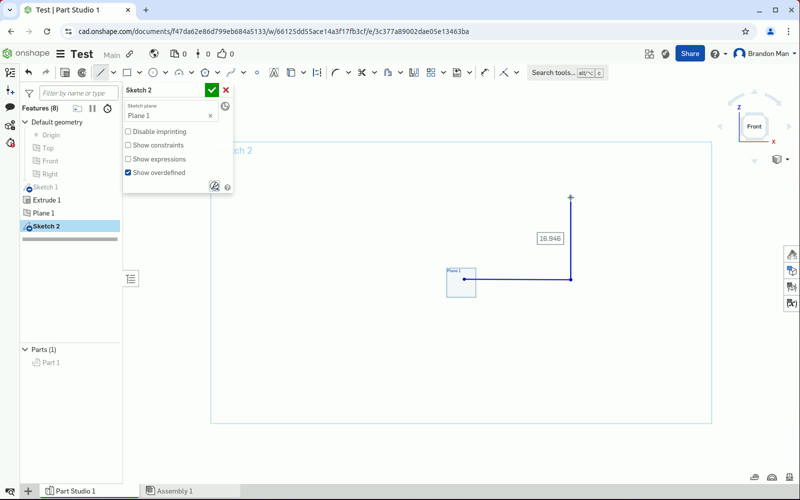
mouse_move(464, 197)
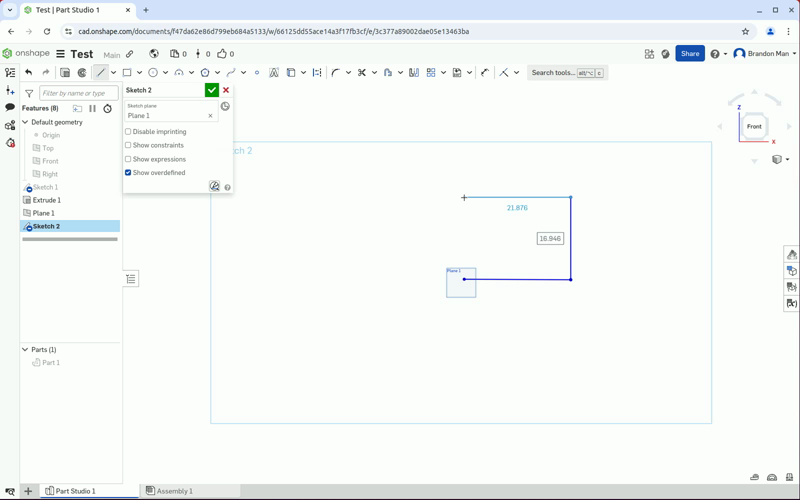
click(464, 197)
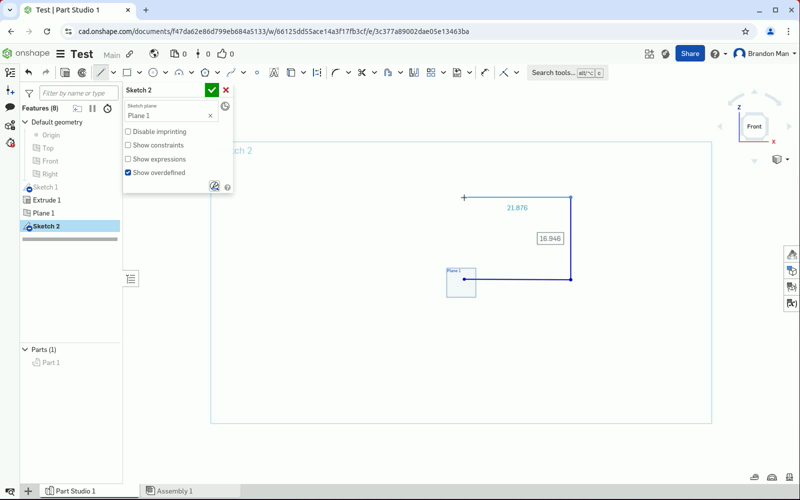
key_up(shift)
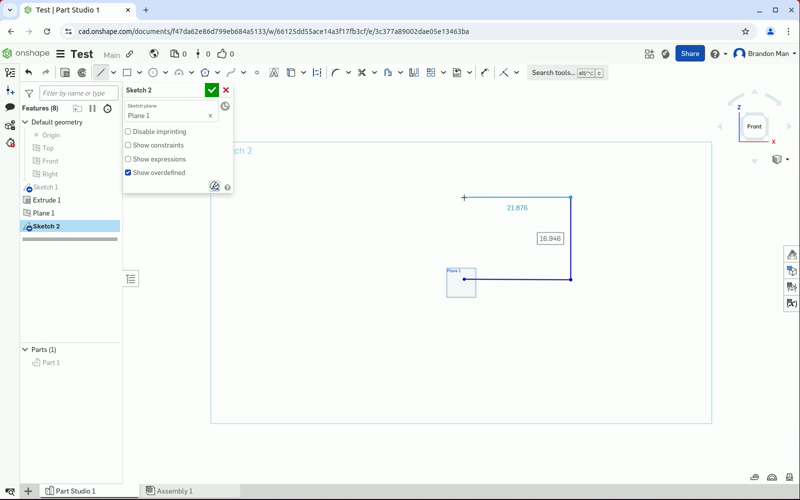
key_down(shift)
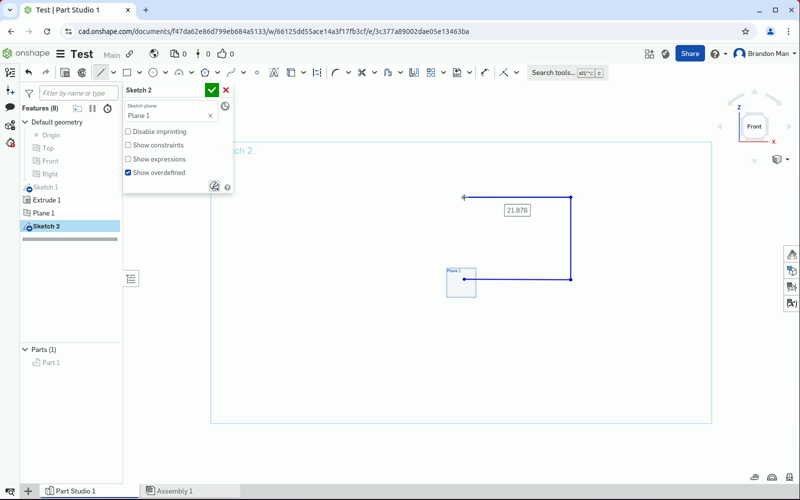
mouse_move(464, 279)
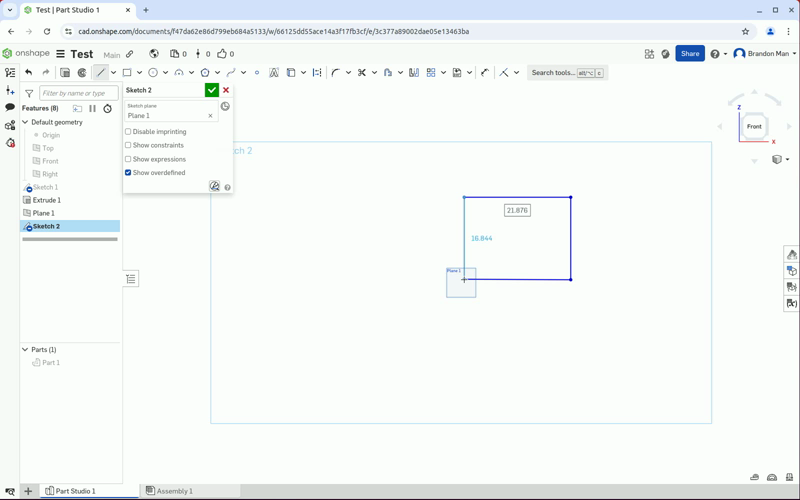
key_up(shift)
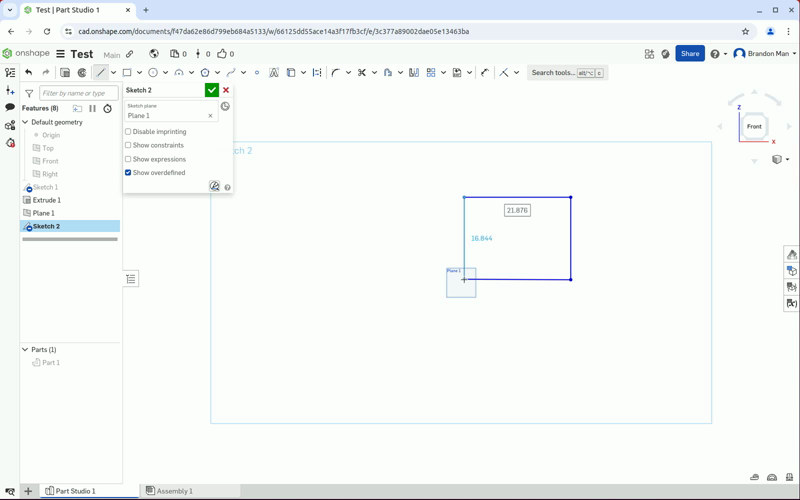
click(464, 279)
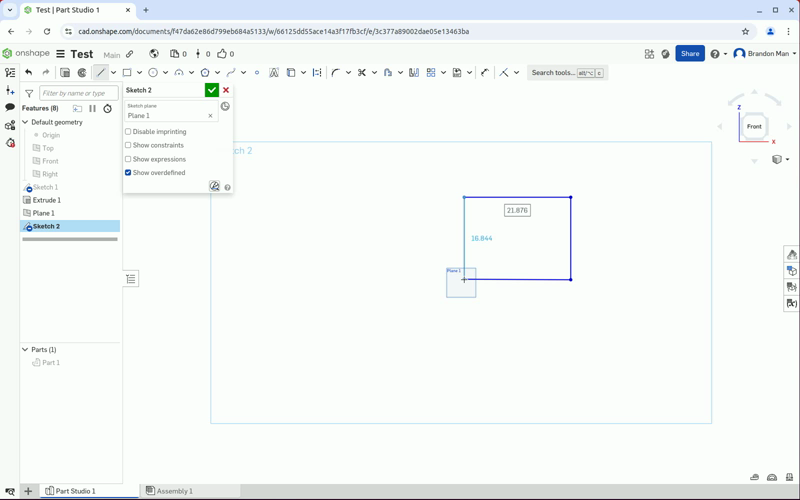
key(esc)
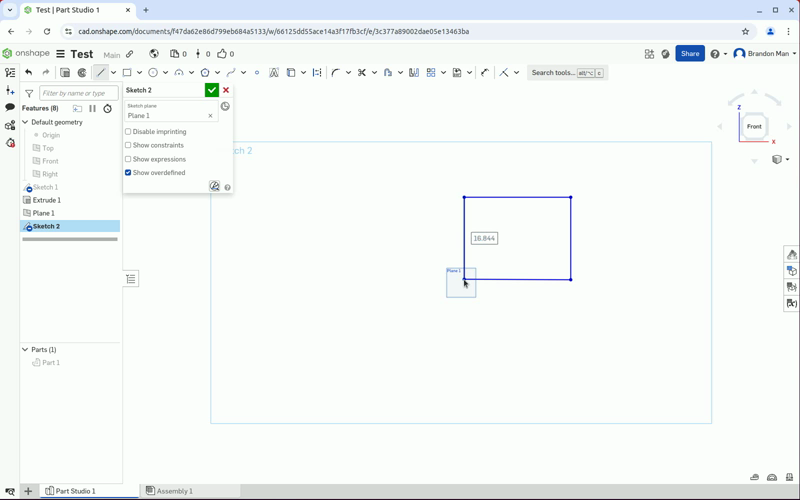
mouse_move(521, 227)
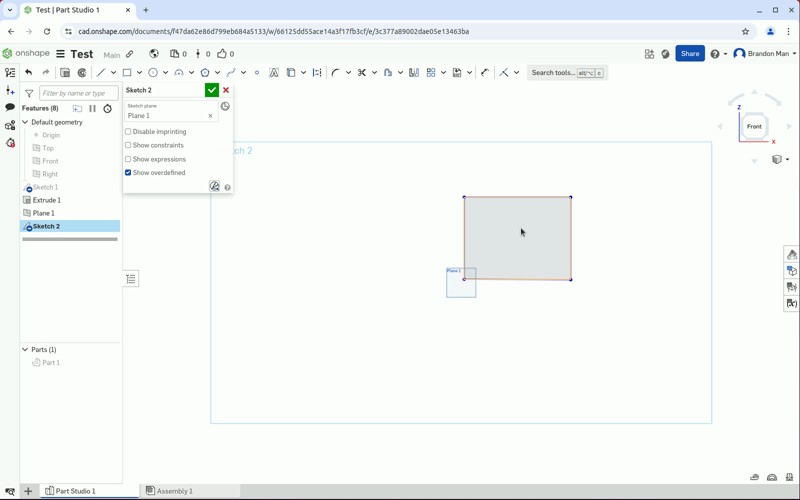
click(521, 227)
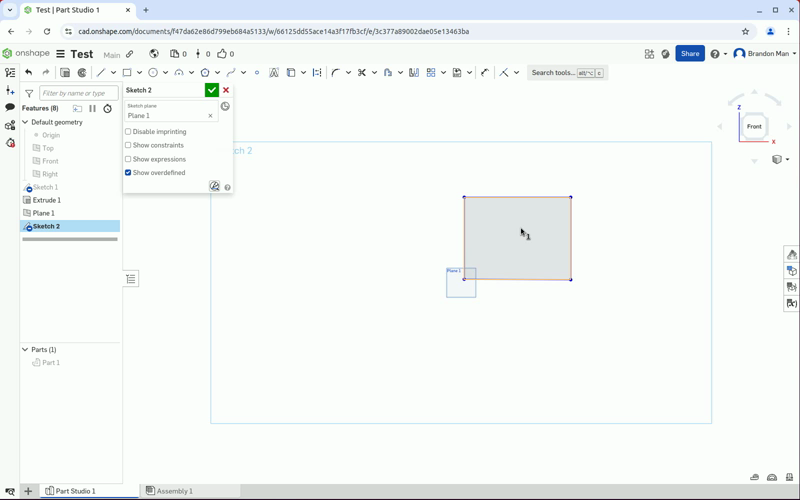
mouse_move(73, 352)
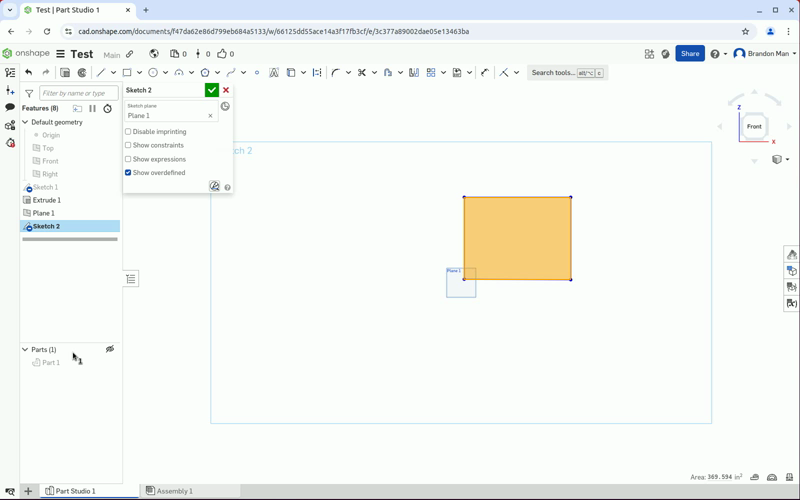
key(shift+y)
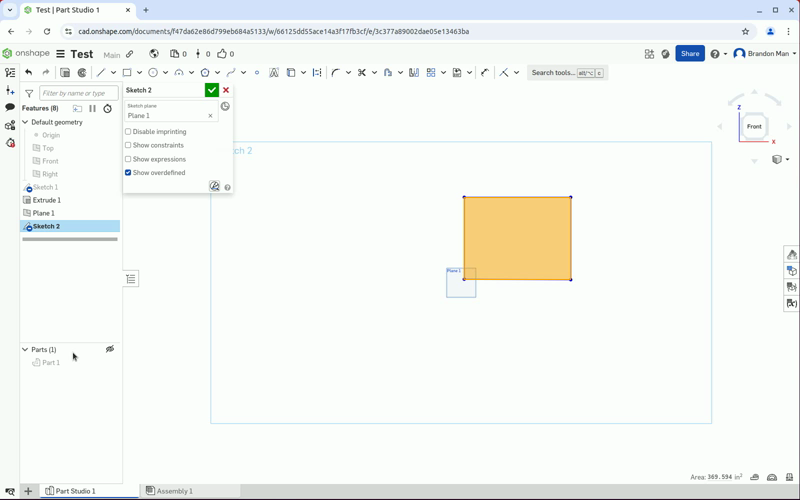
key(shift+e)
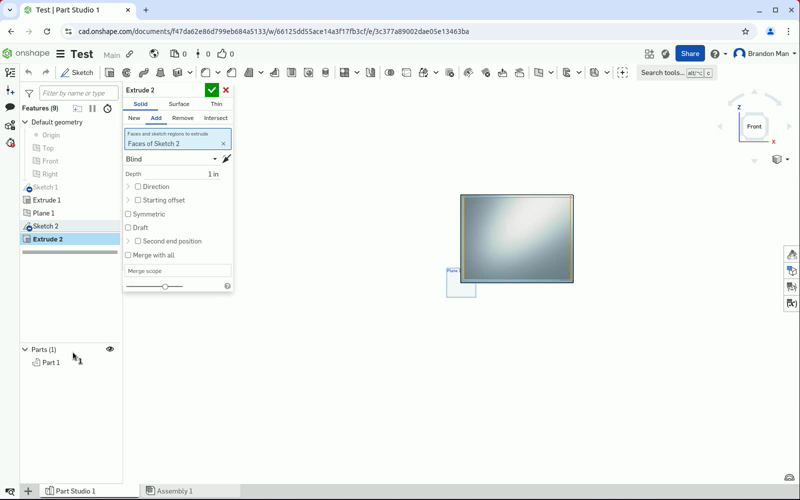
mouse_move(143, 106)
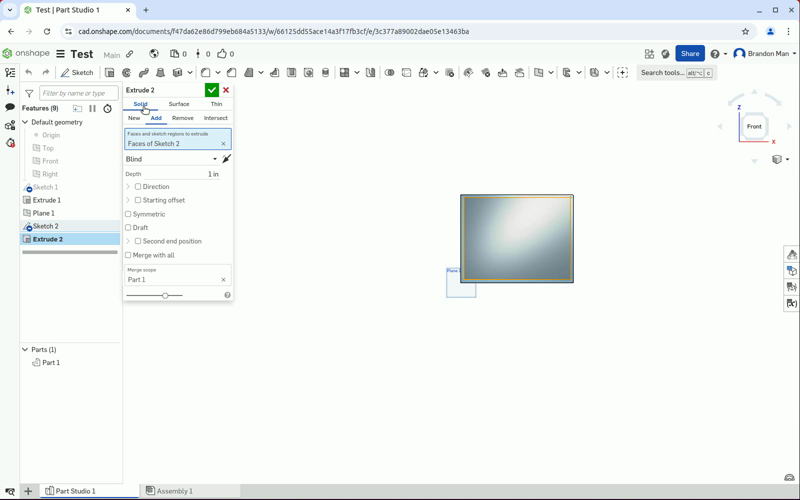
click(143, 106)
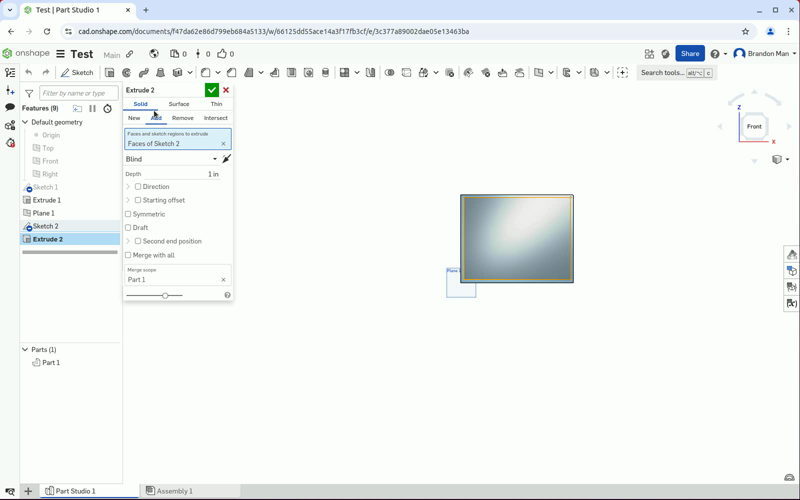
mouse_move(186, 120)
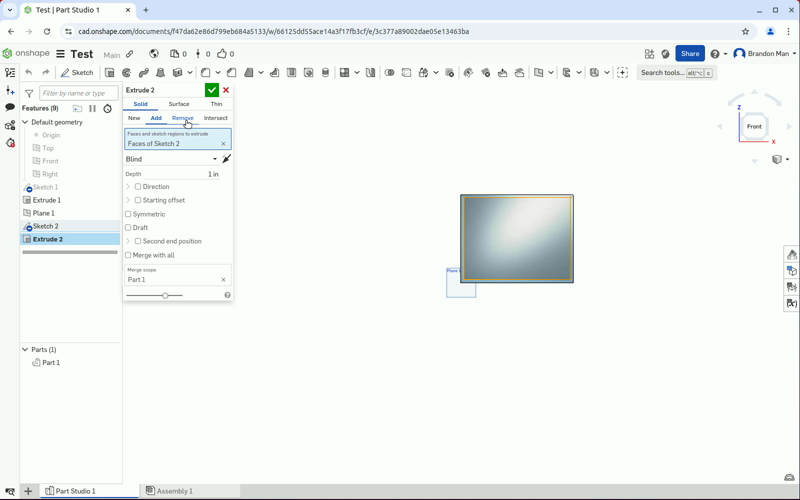
click(186, 120)
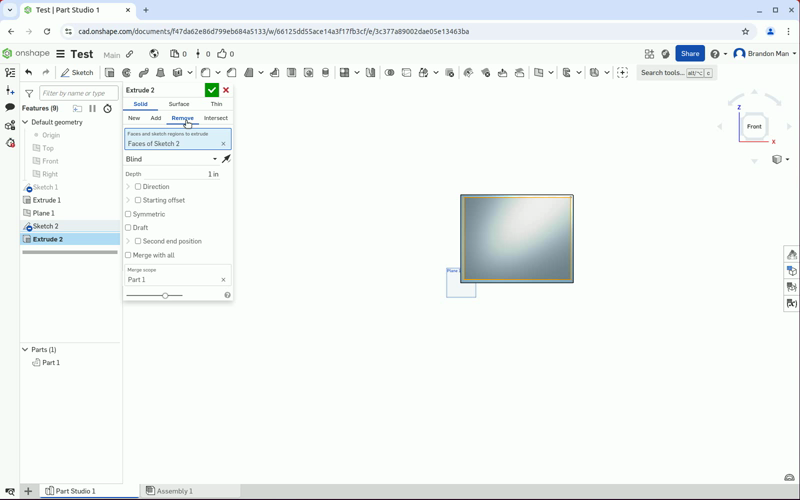
key(tab, 4)
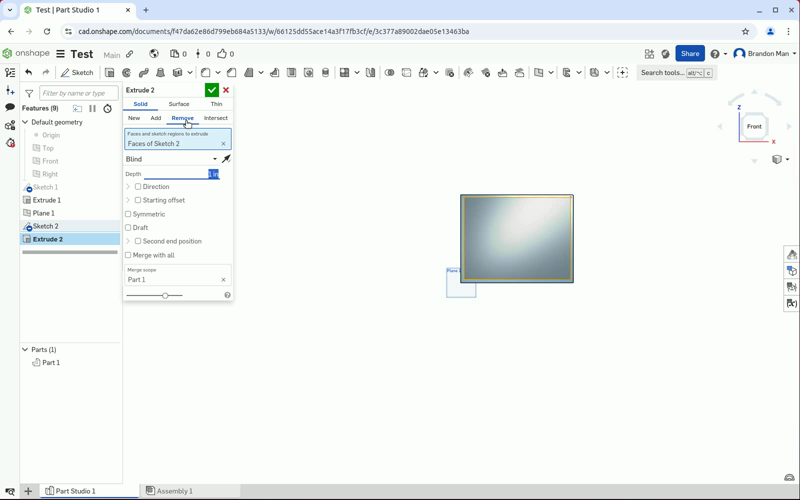
text(12.276)
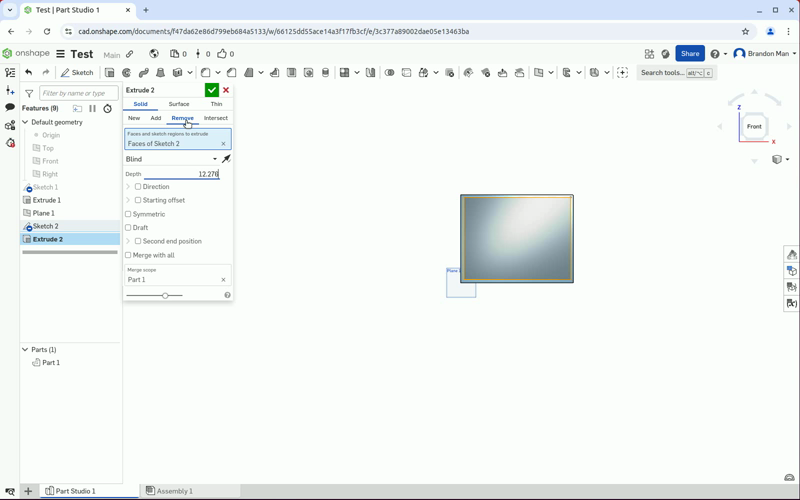
key(tab, 6)
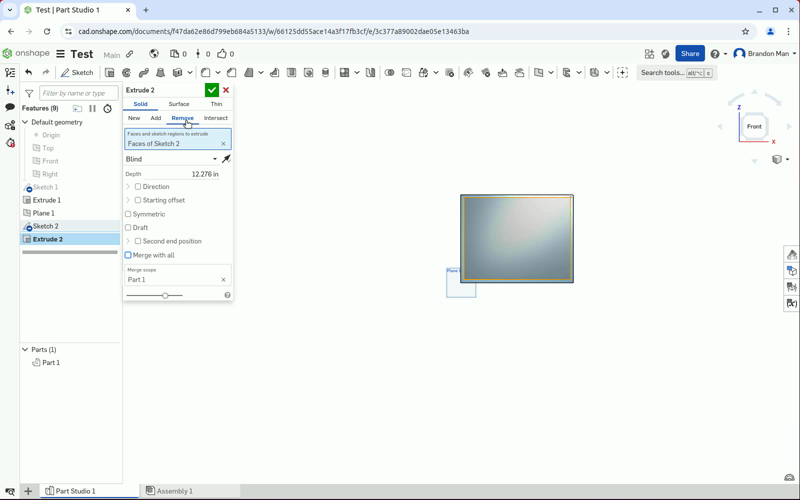
key(space)
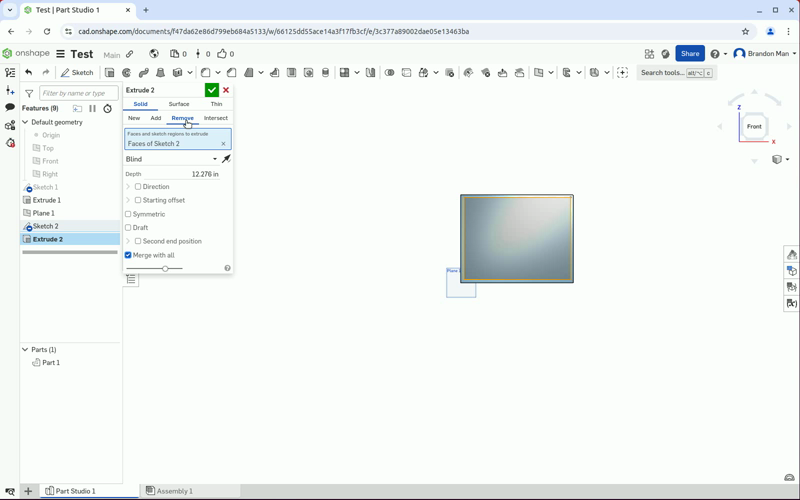
key(enter)
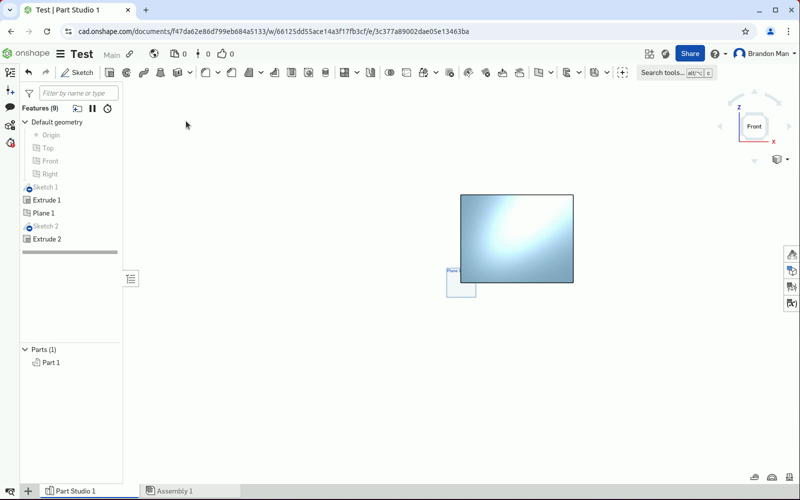
key(shift+h)
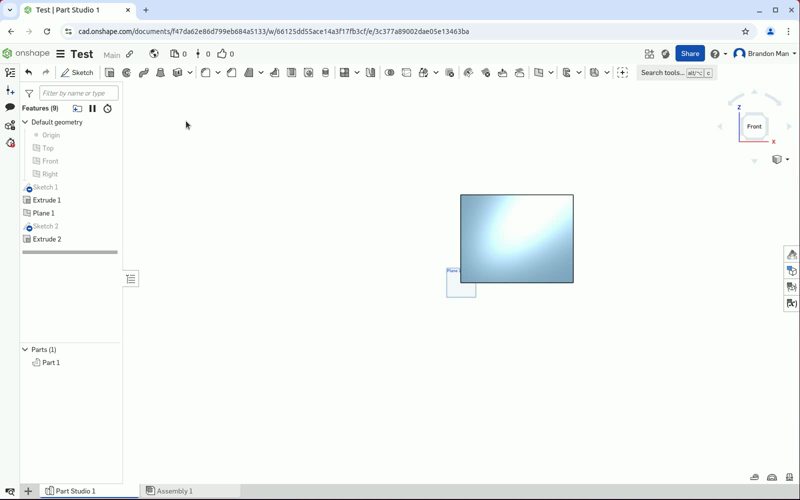
key(shift+h)
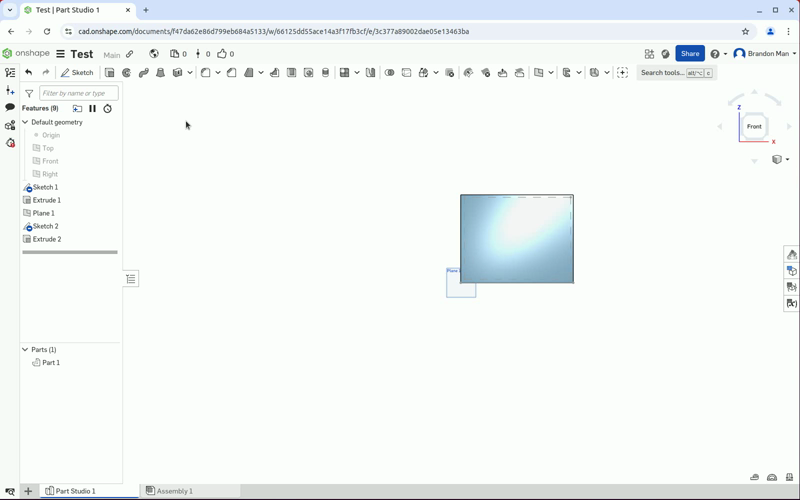
key(shift+7)
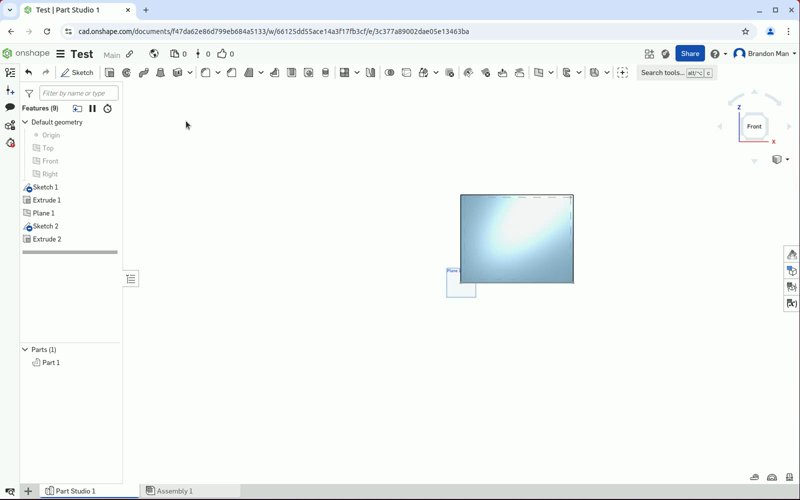
key(left, 2)
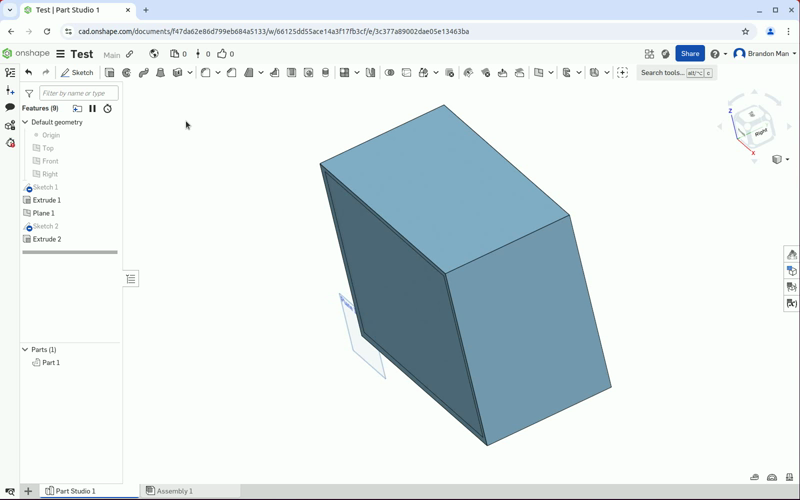
key(down, 2)
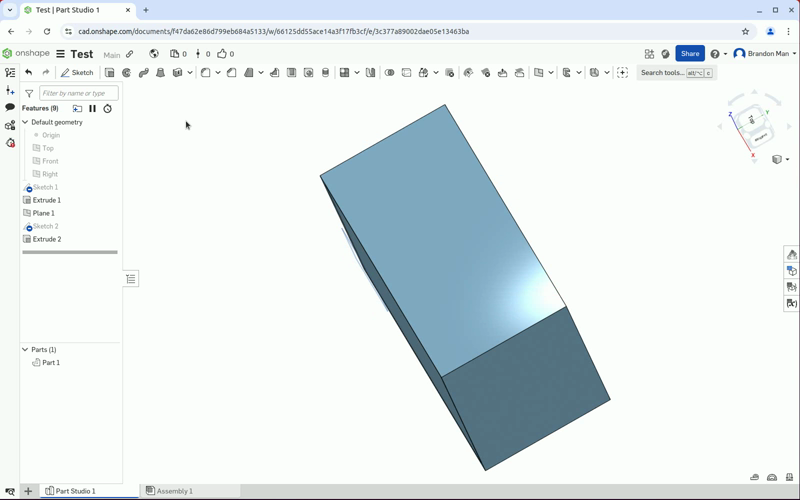
key(up, 2)
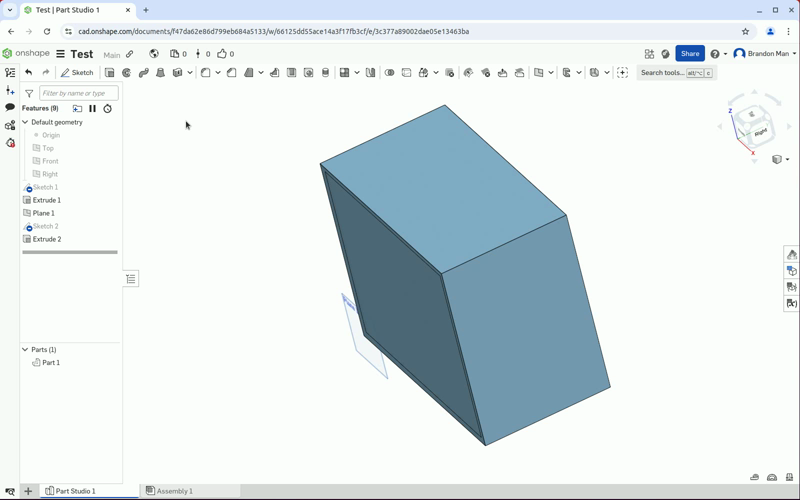
key(right, 2)
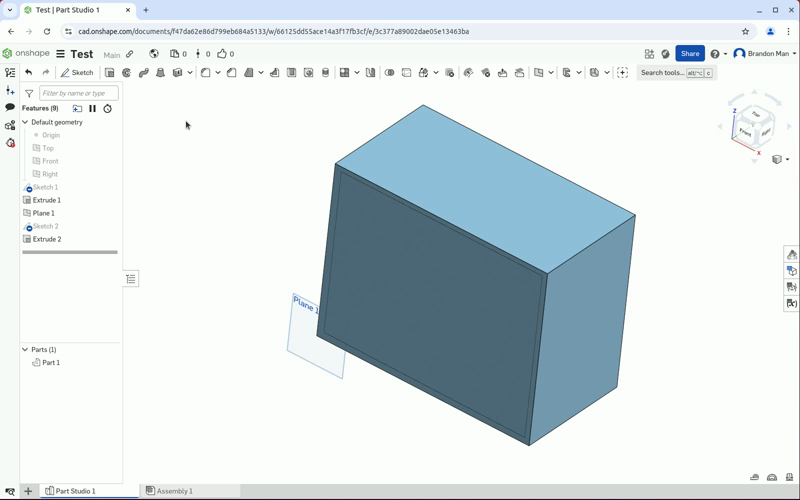
mouse_move(73, 189)
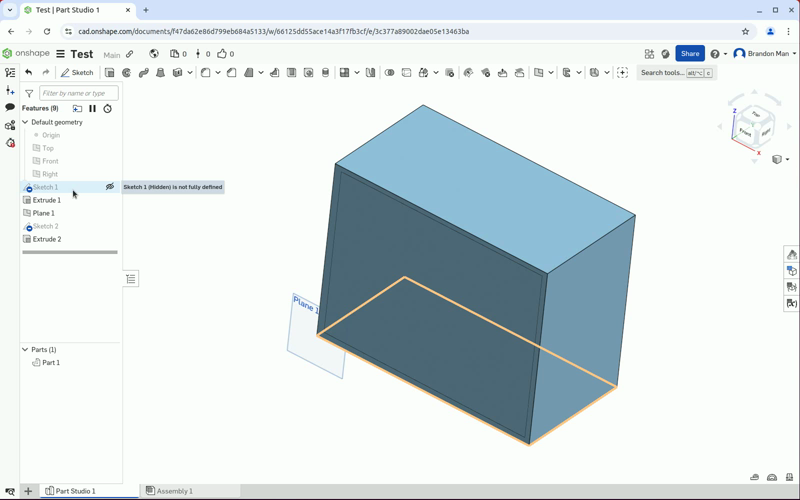
click(73, 189)